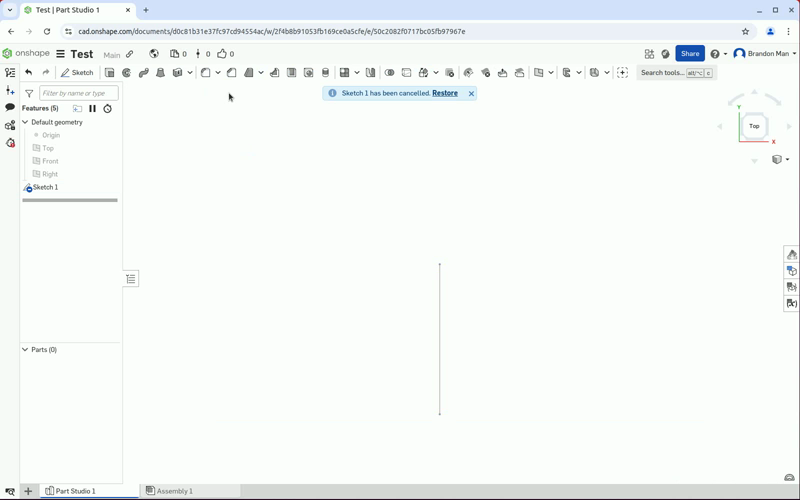
key(shift+h)
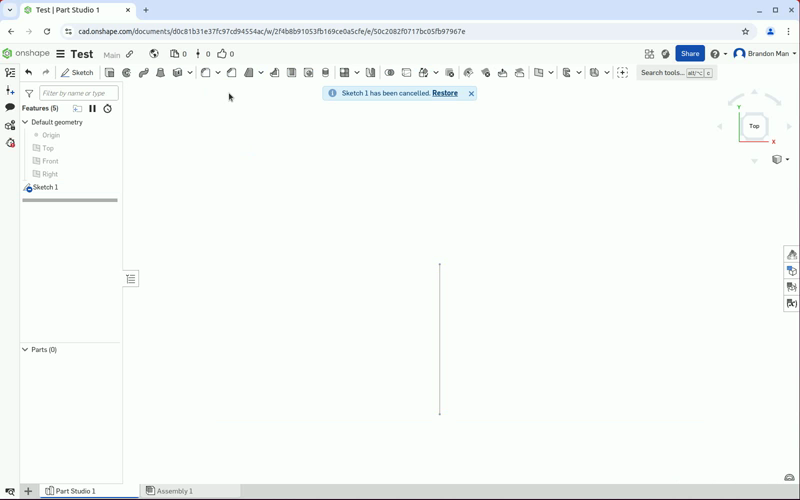
key(shift+s)
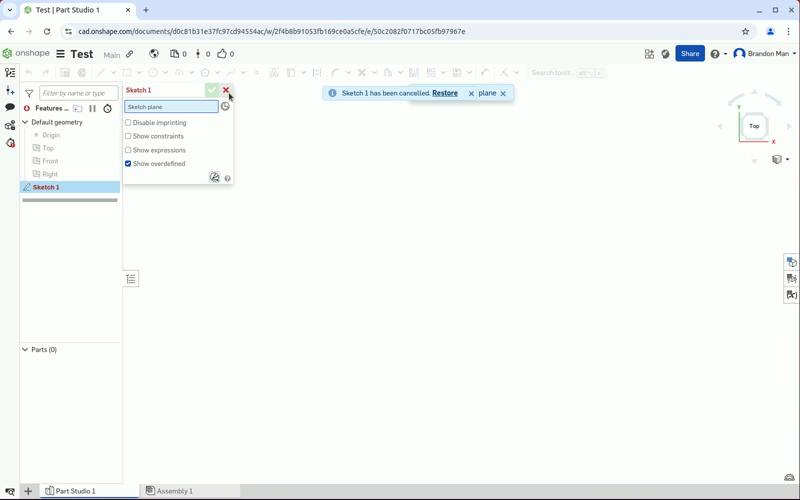
mouse_move(73, 150)
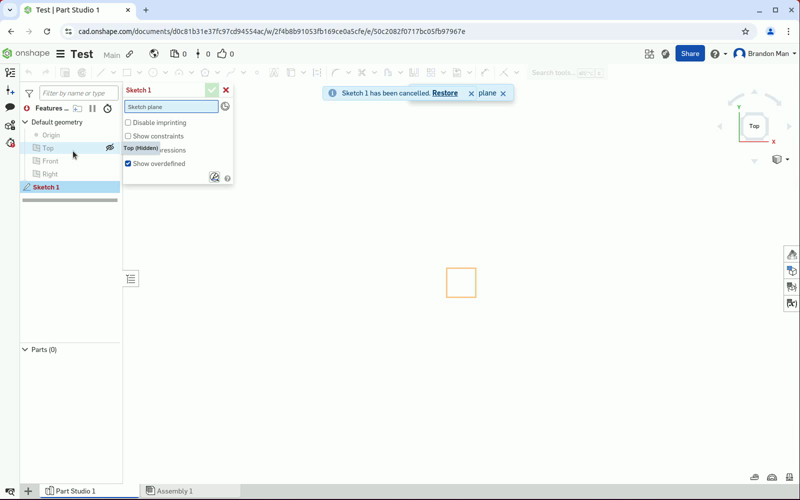
click(73, 150)
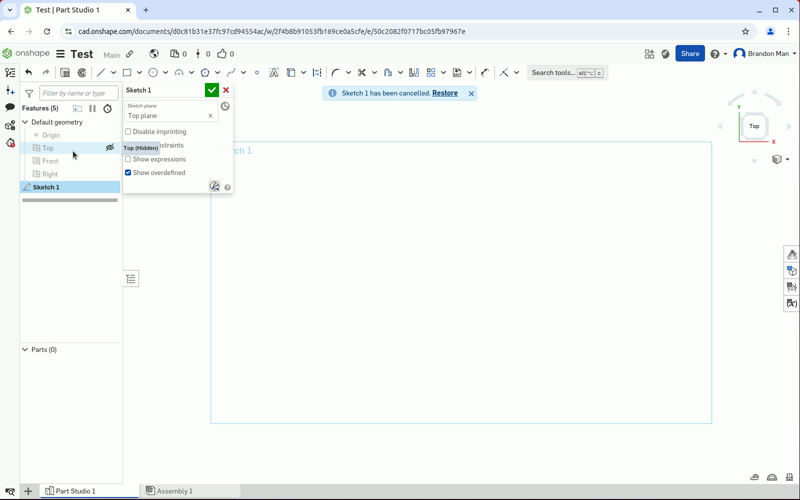
mouse_move(73, 352)
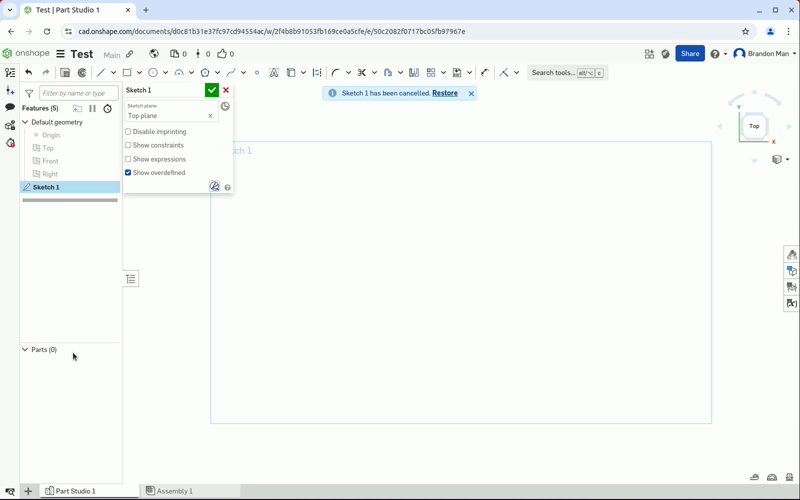
key(y)
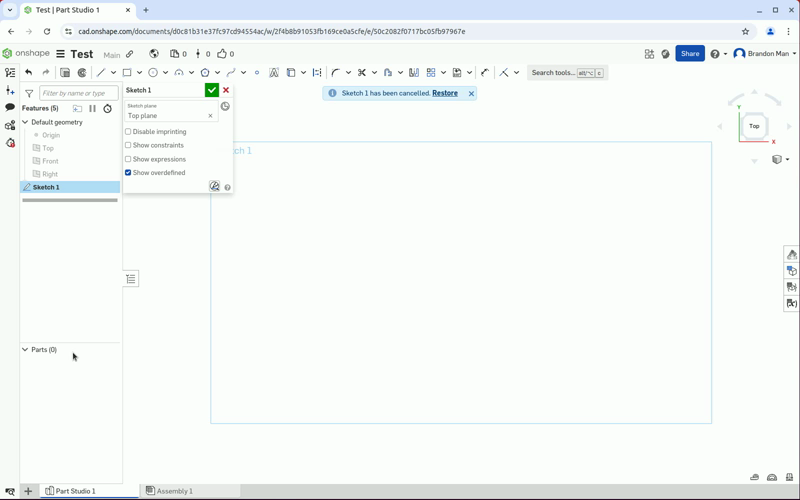
key(l)
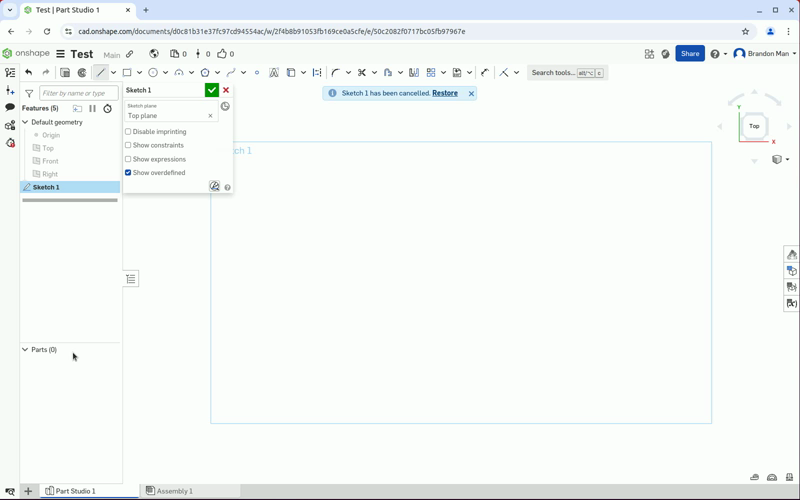
key_down(shift)
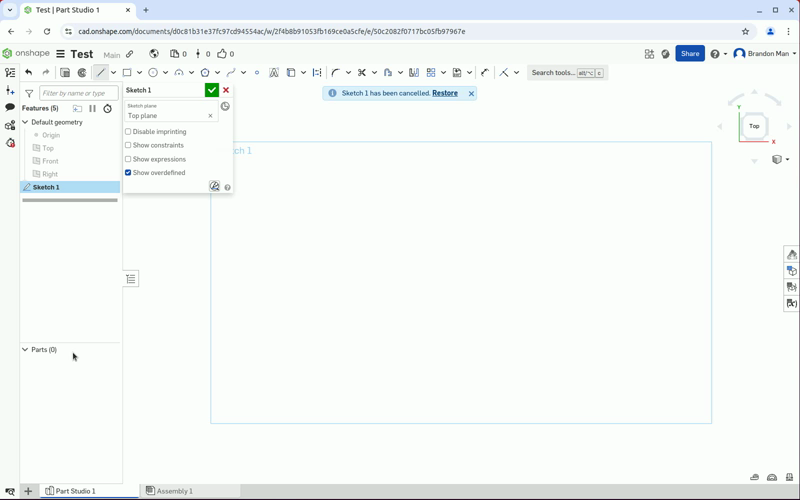
mouse_move(348, 339)
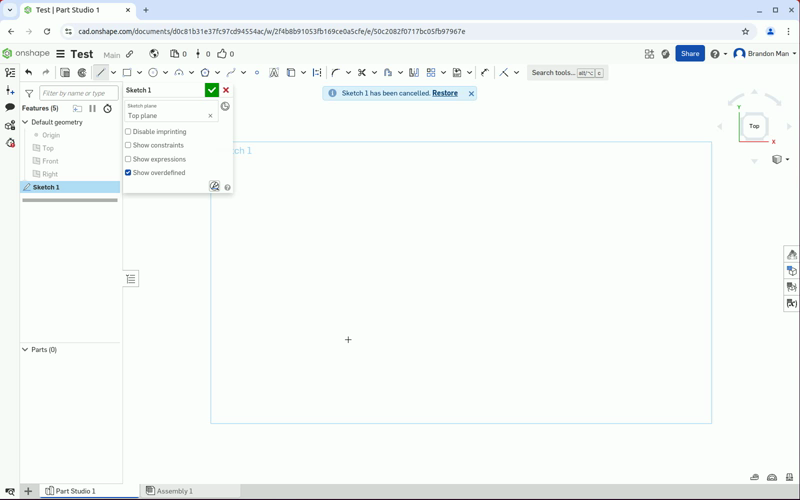
click(348, 339)
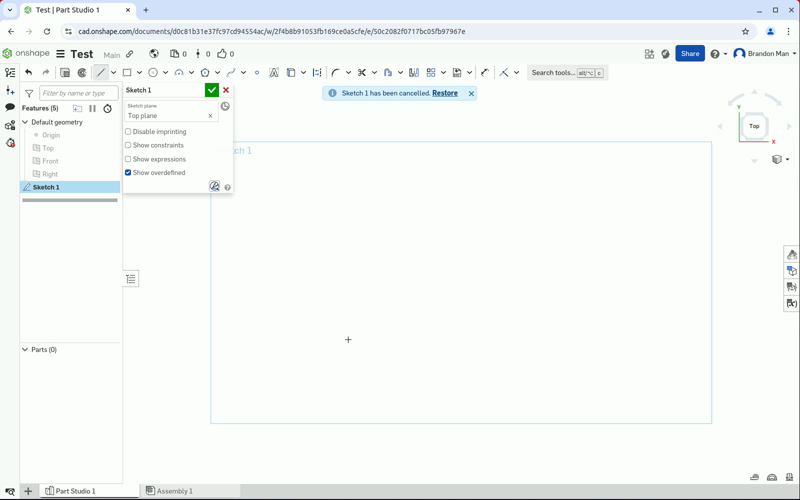
key_up(shift)
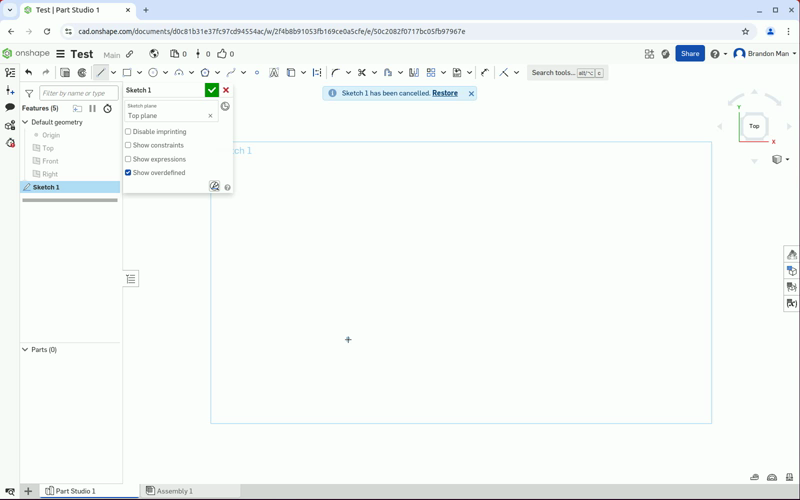
key_down(shift)
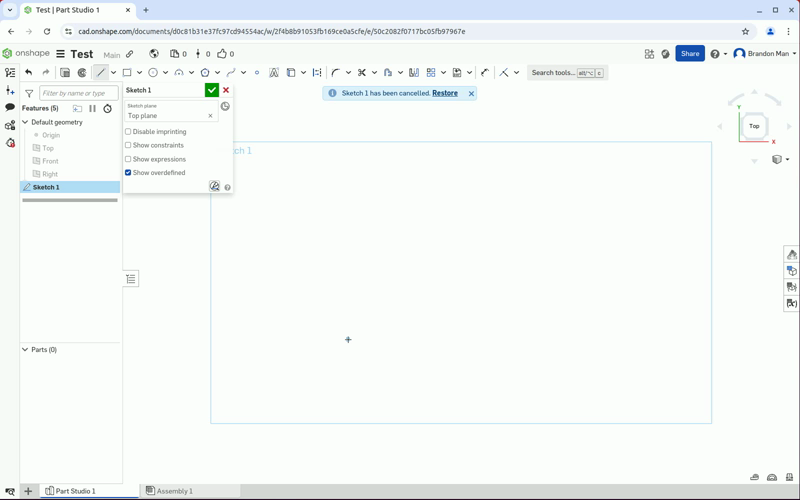
mouse_move(572, 339)
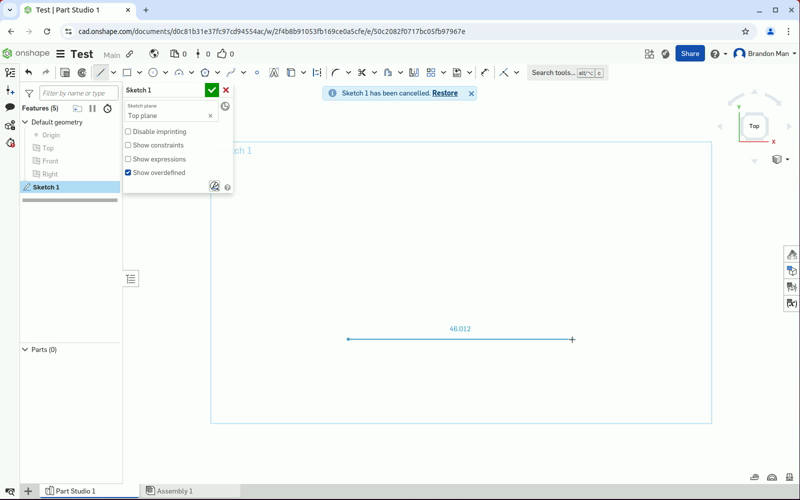
click(572, 339)
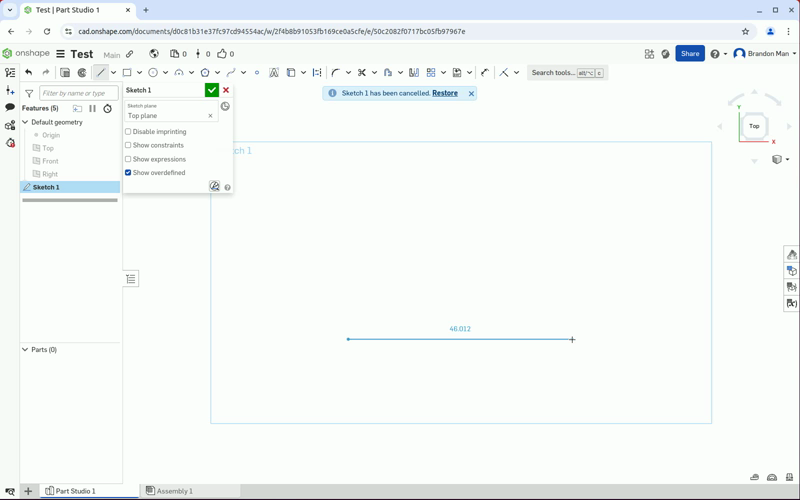
key_up(shift)
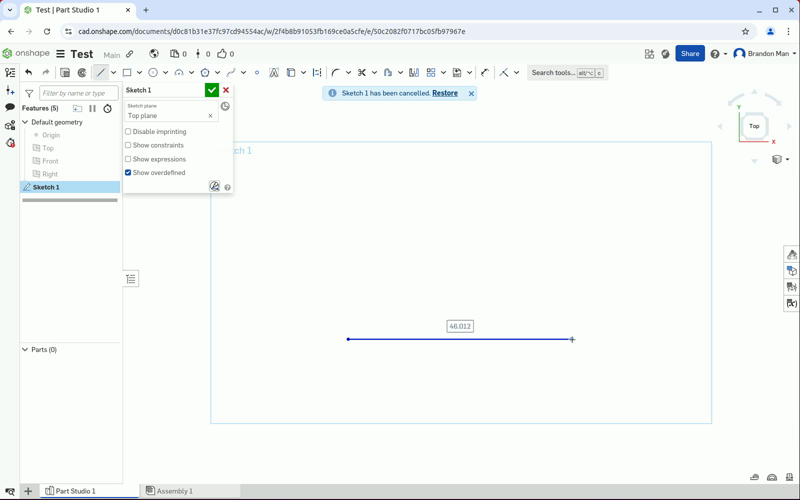
key_down(shift)
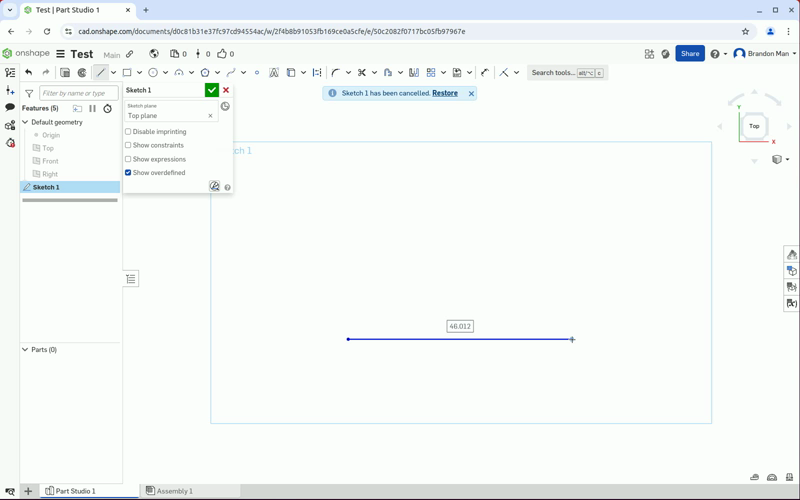
mouse_move(572, 226)
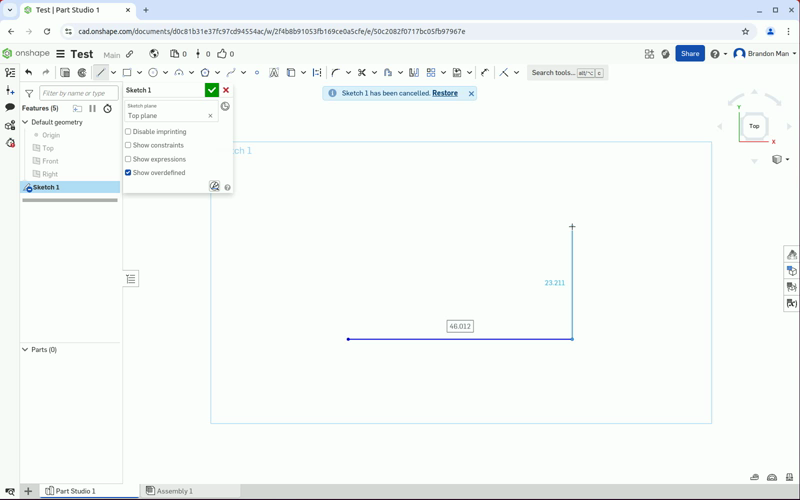
click(572, 226)
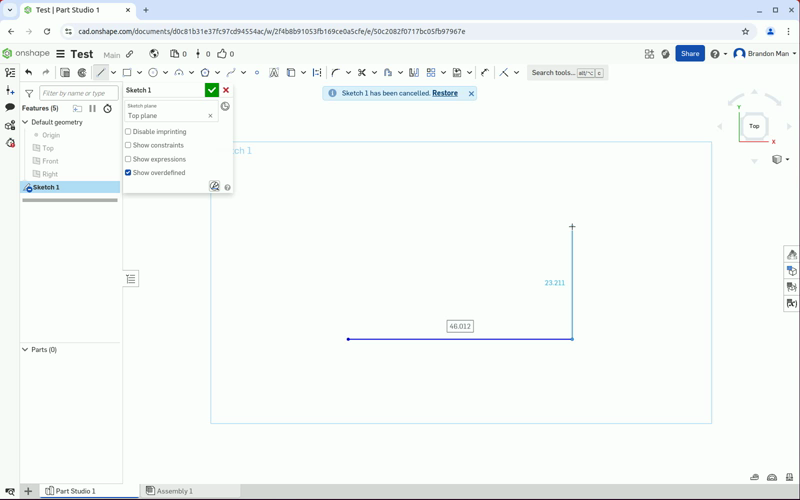
key_up(shift)
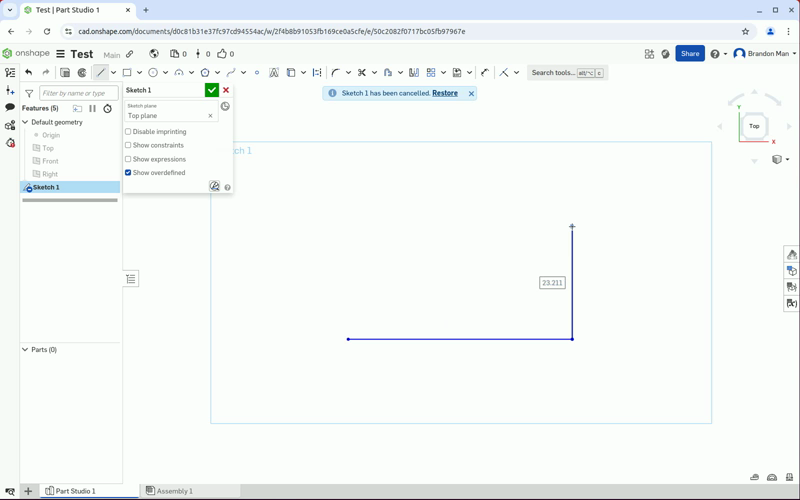
key_down(shift)
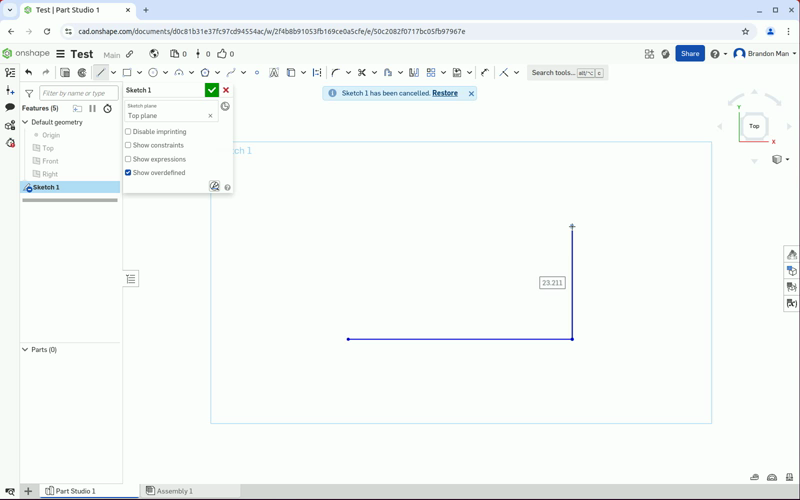
mouse_move(348, 226)
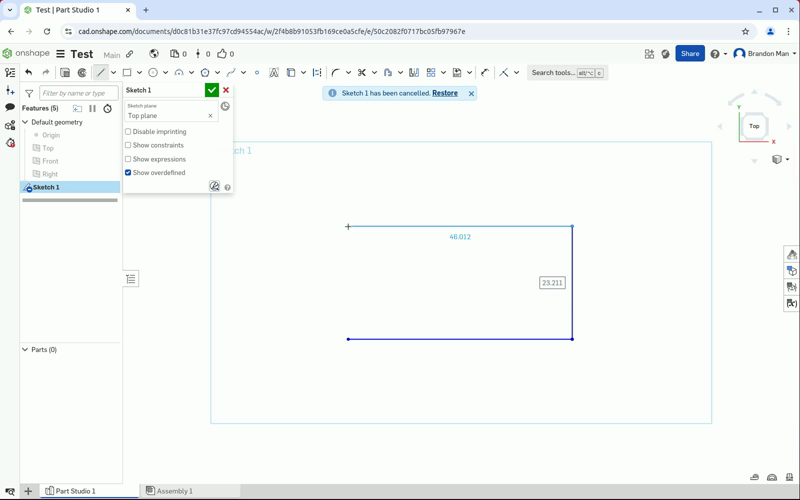
click(348, 226)
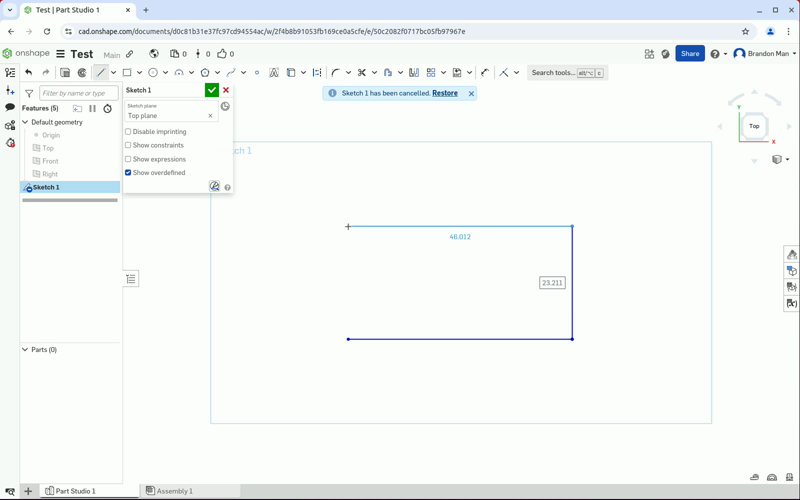
key_up(shift)
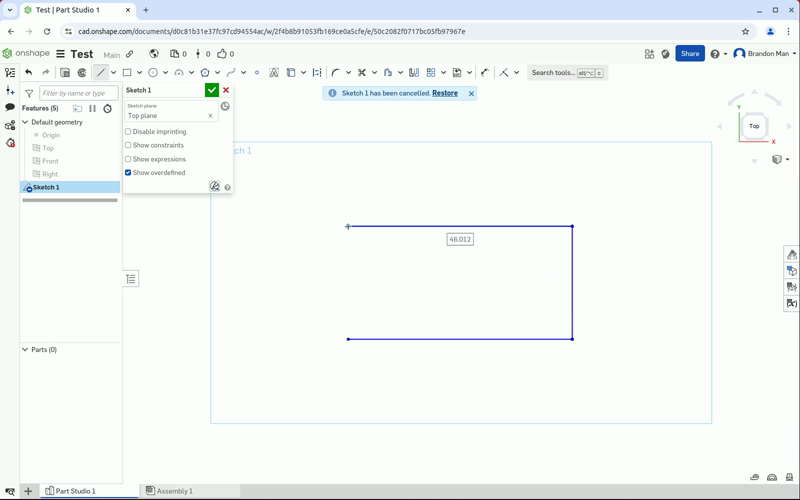
key_down(shift)
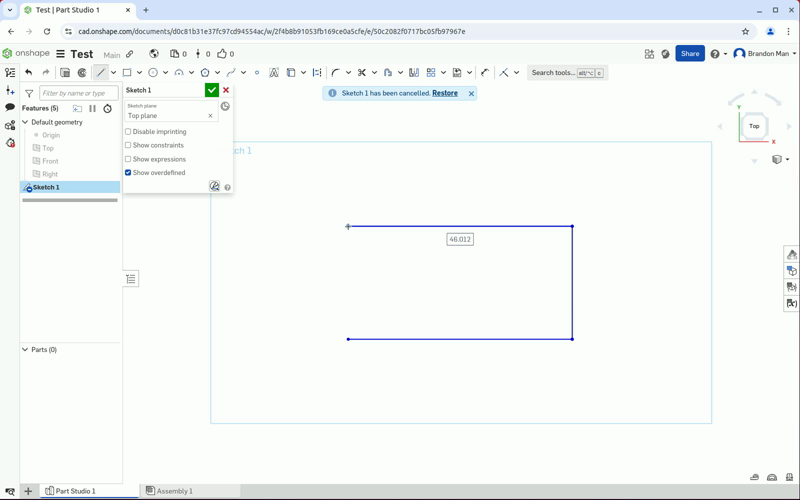
mouse_move(348, 339)
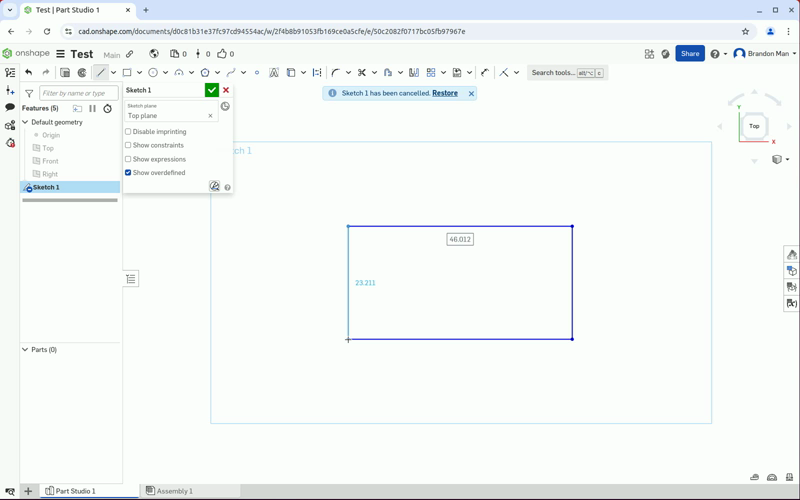
key_up(shift)
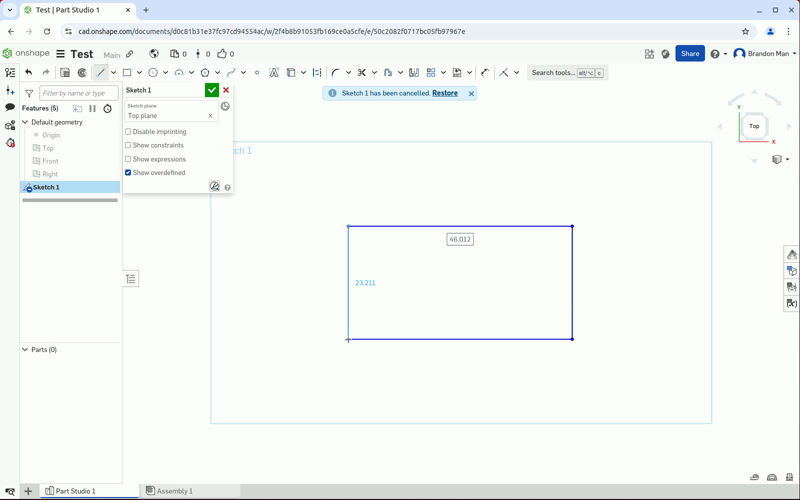
click(348, 339)
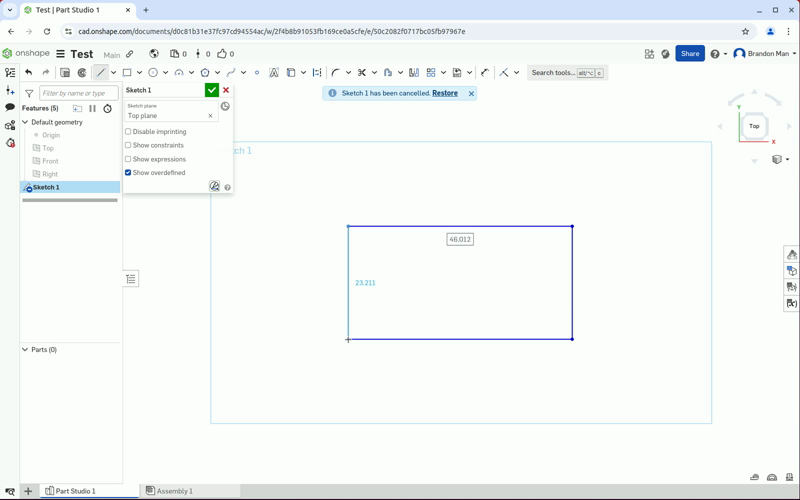
key(esc)
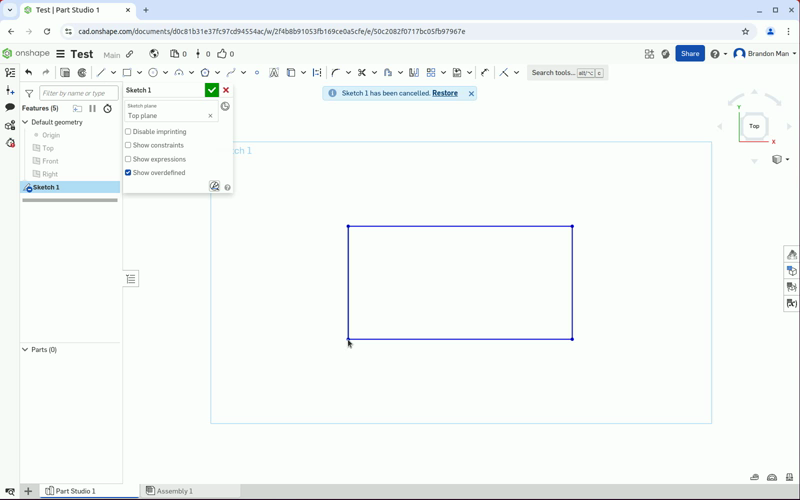
mouse_move(461, 289)
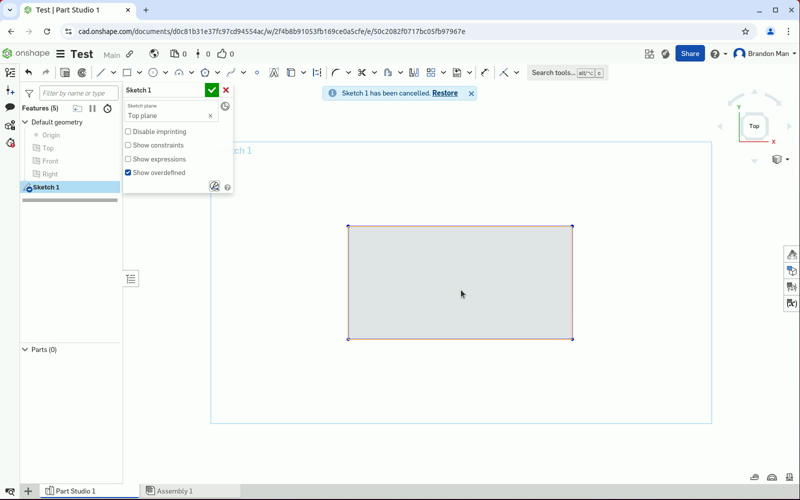
click(461, 289)
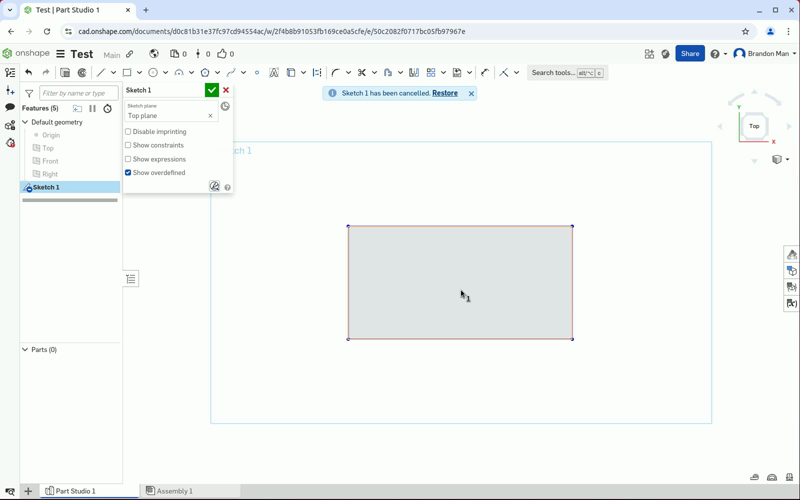
mouse_move(73, 352)
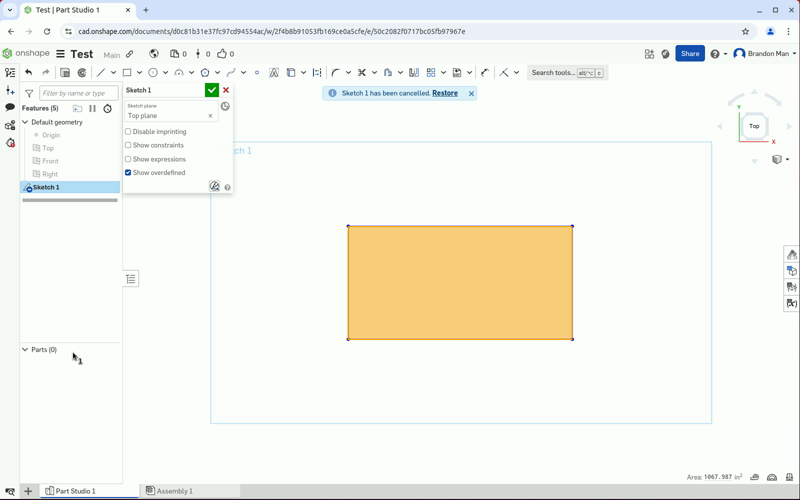
key(shift+y)
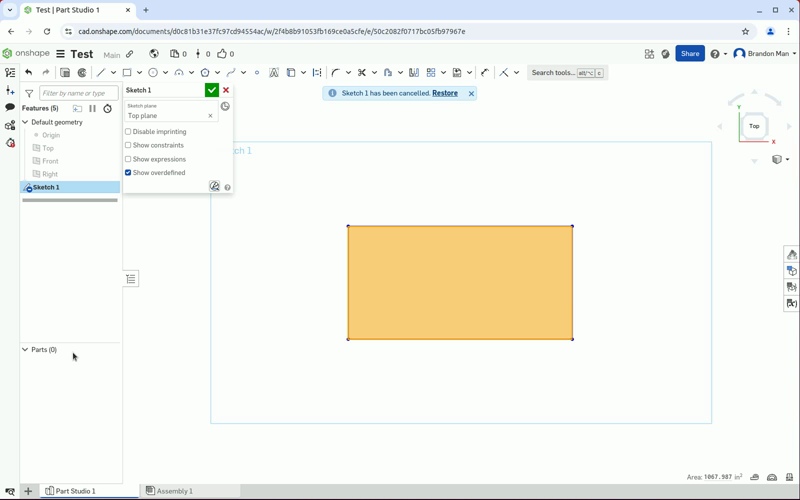
key(shift+e)
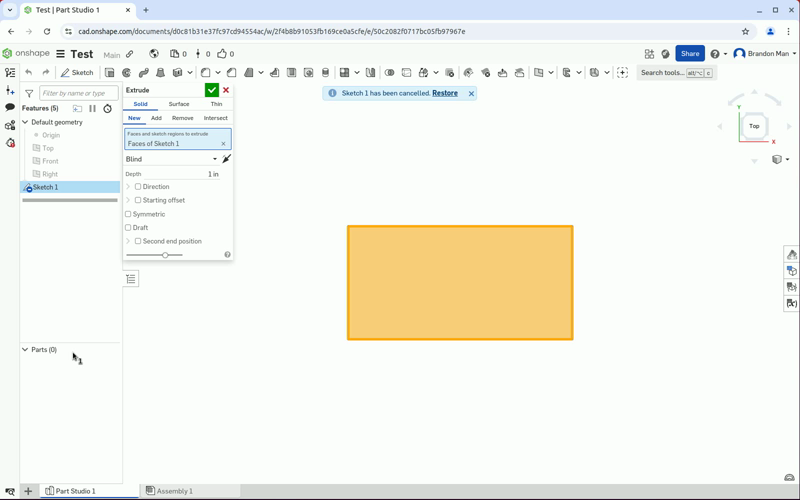
mouse_move(143, 106)
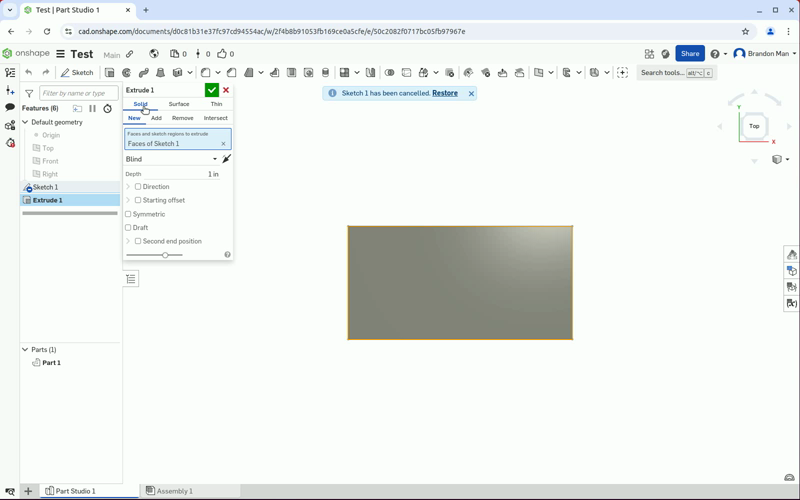
click(143, 106)
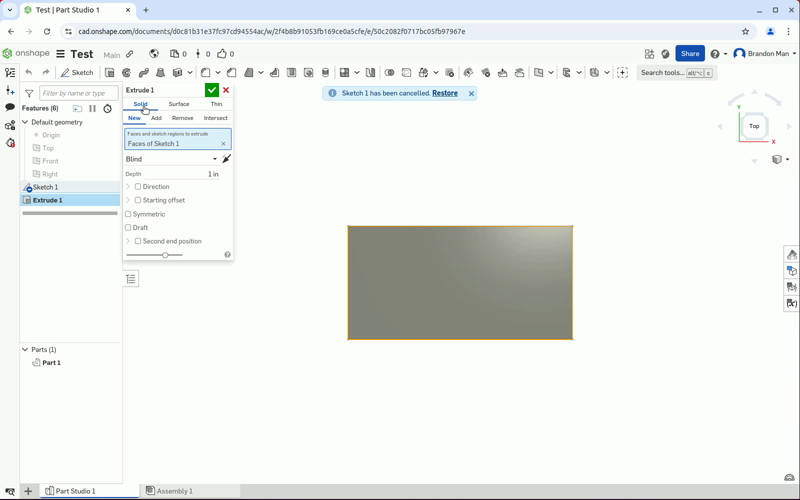
mouse_move(137, 120)
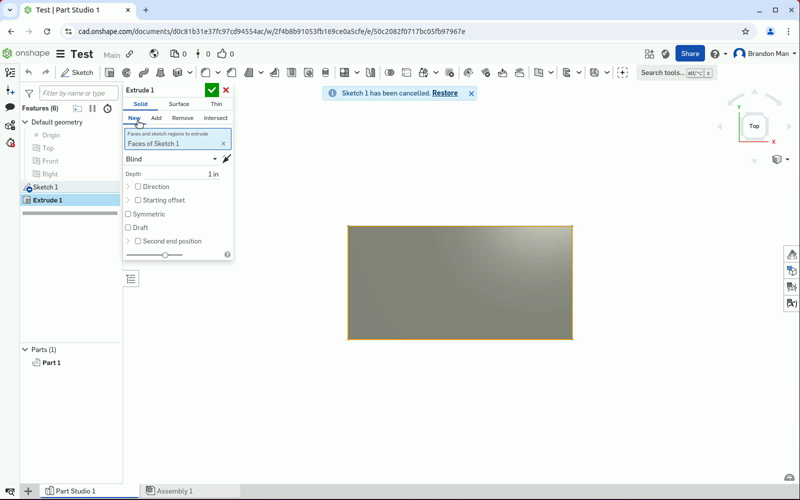
click(137, 120)
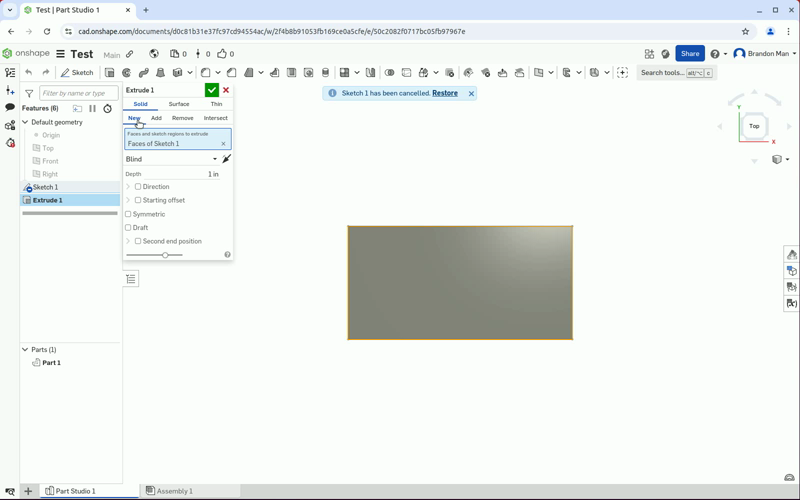
key(tab, 4)
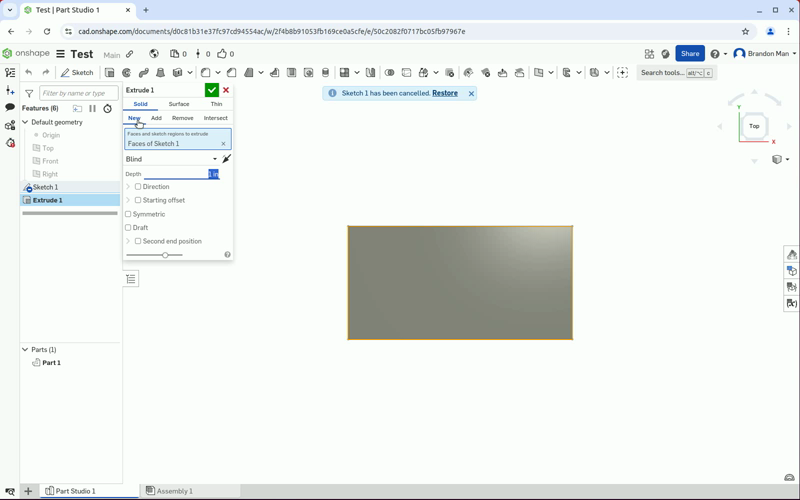
text(0.963)
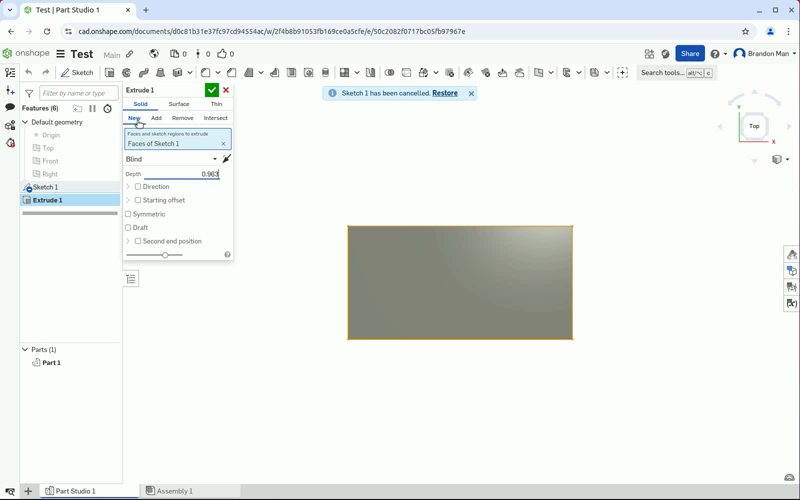
key(enter)
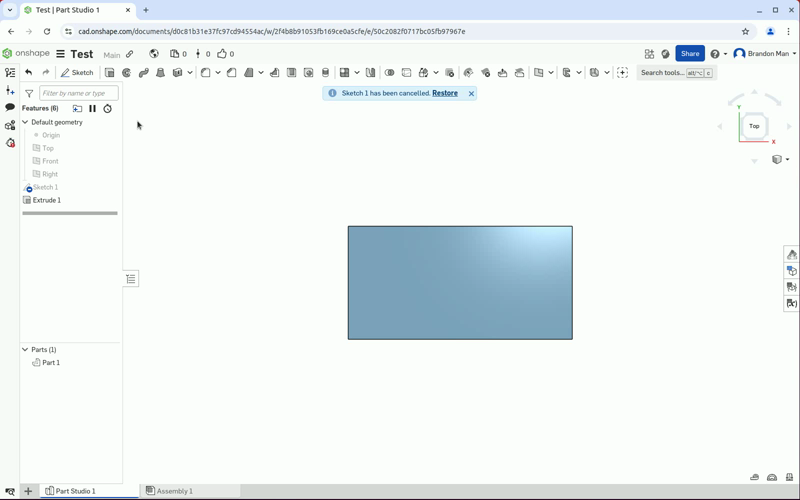
key(shift+h)
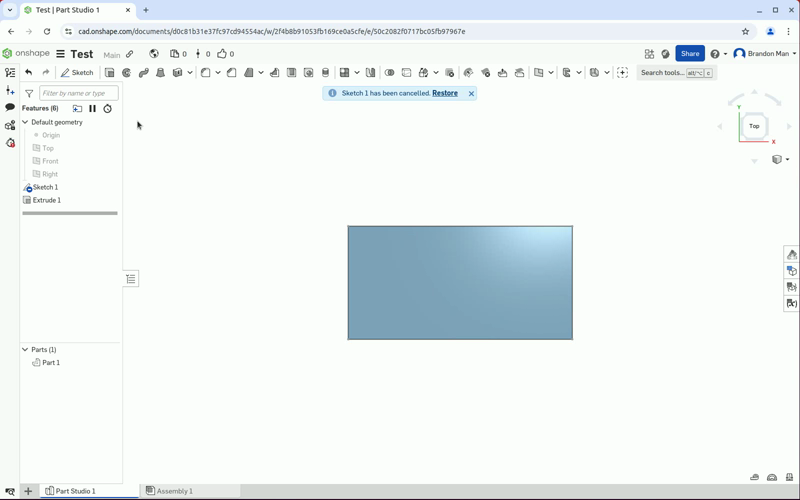
key(shift+h)
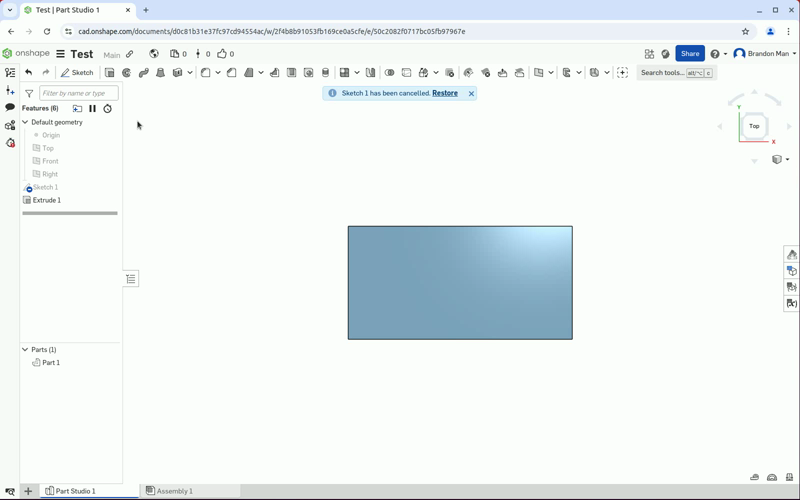
mouse_move(73, 189)
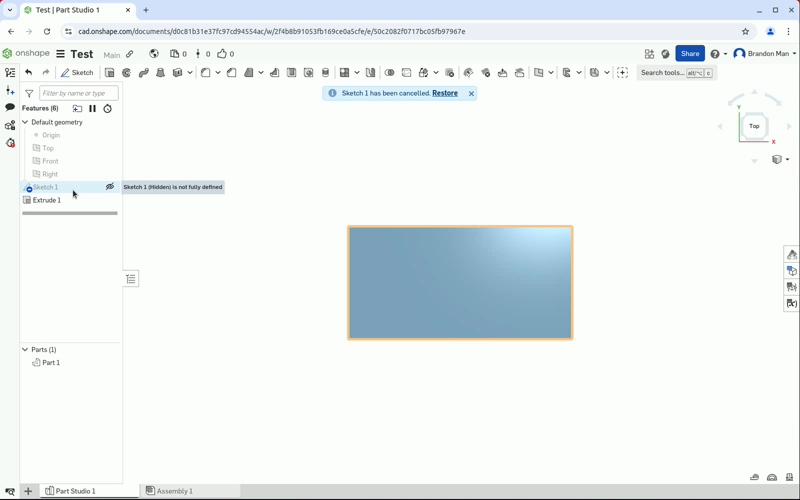
click(73, 189)
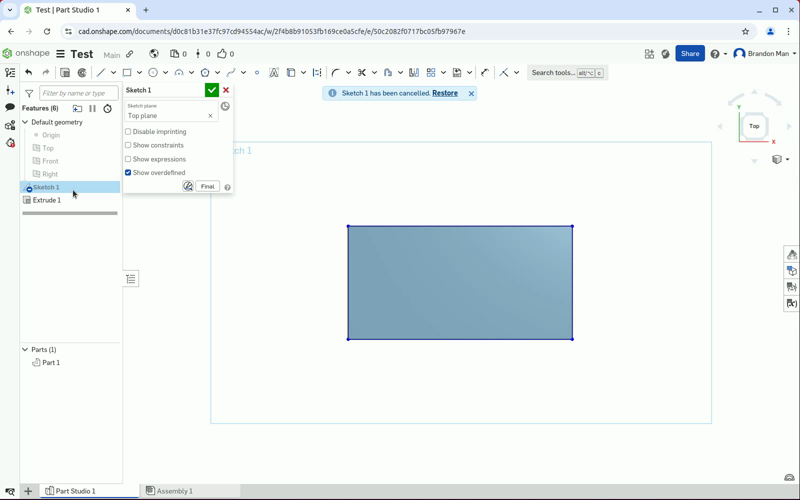
mouse_move(229, 92)
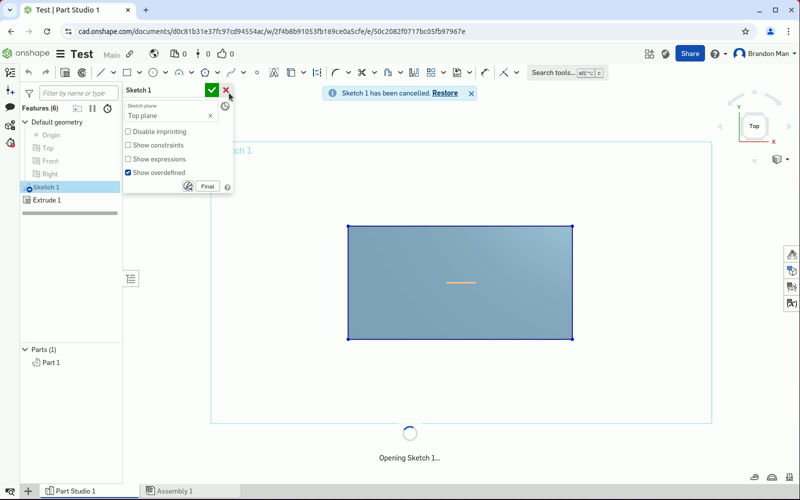
click(229, 92)
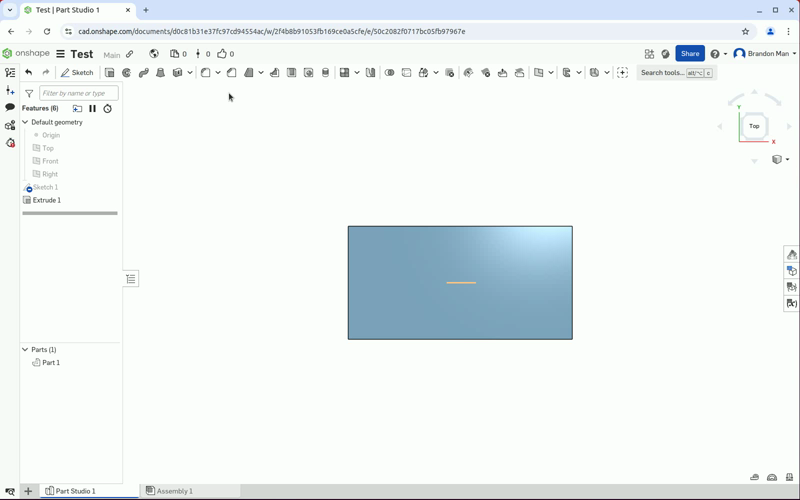
mouse_move(541, 75)
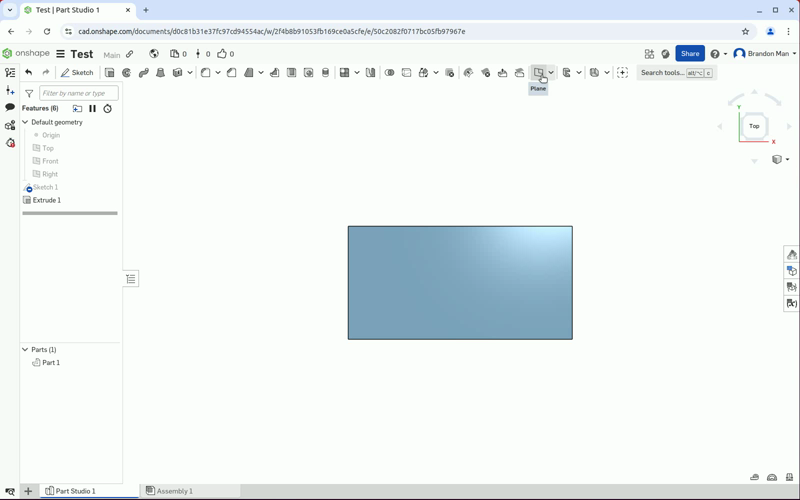
click(541, 75)
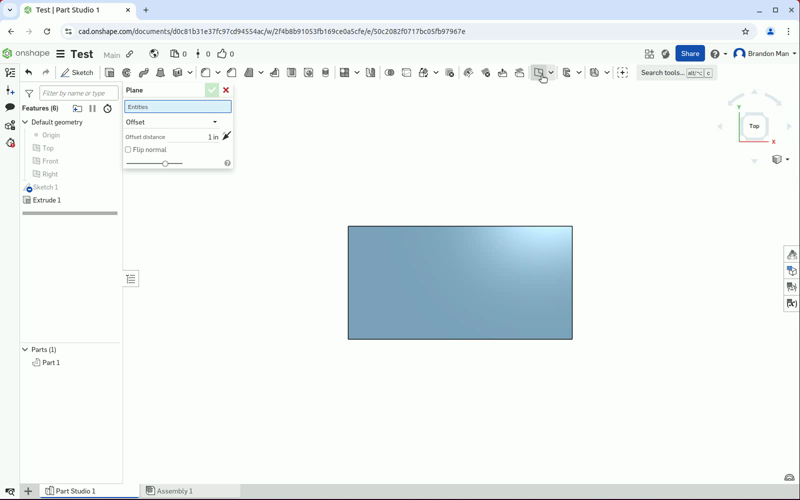
mouse_move(73, 150)
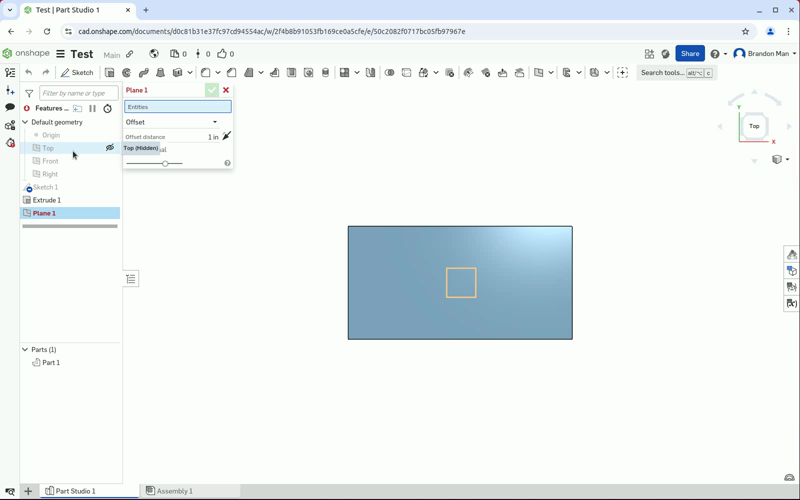
click(73, 150)
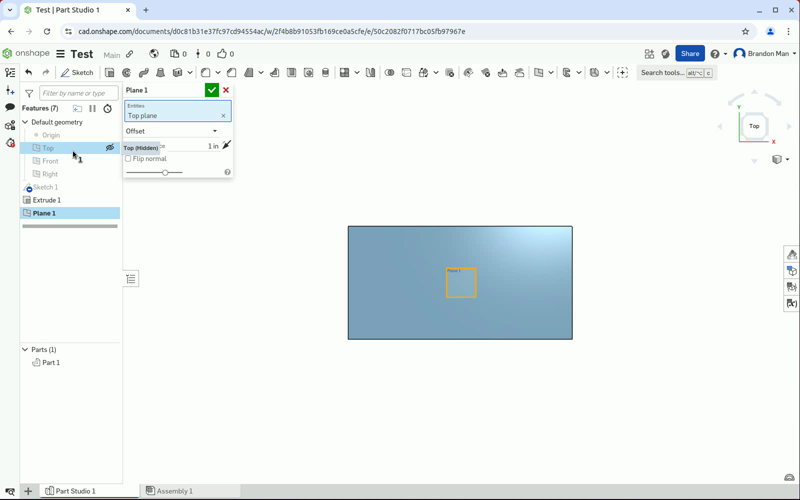
key(tab, 2)
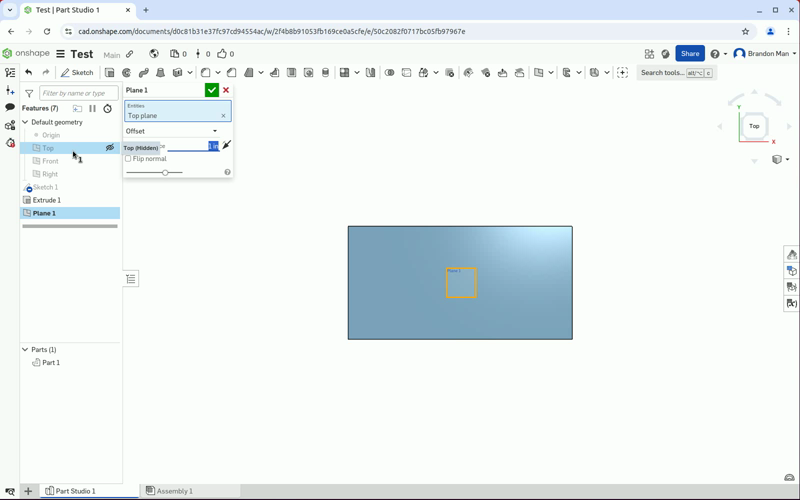
text(0.955)
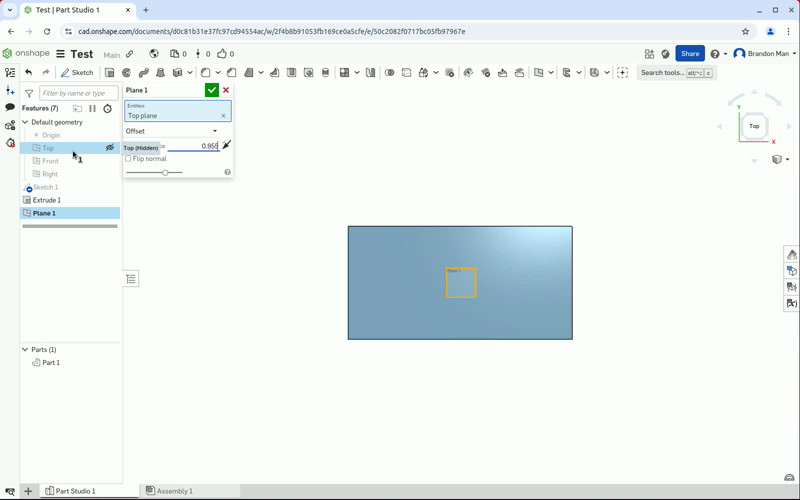
key(enter, 2)
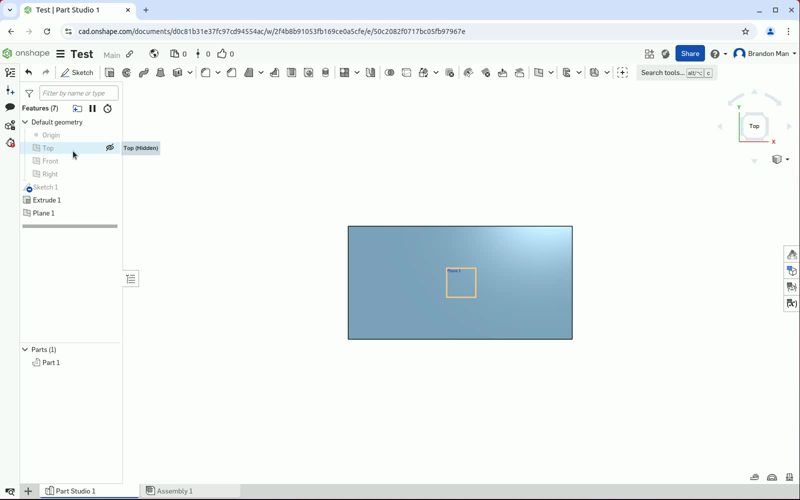
key(shift+s)
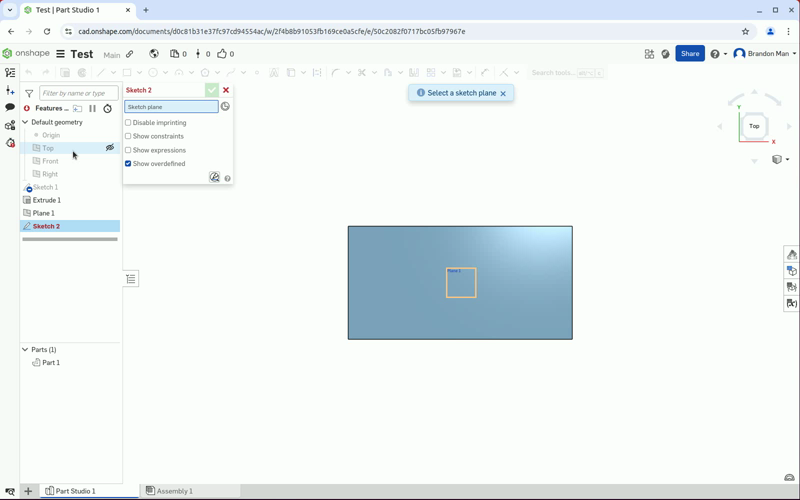
mouse_move(73, 215)
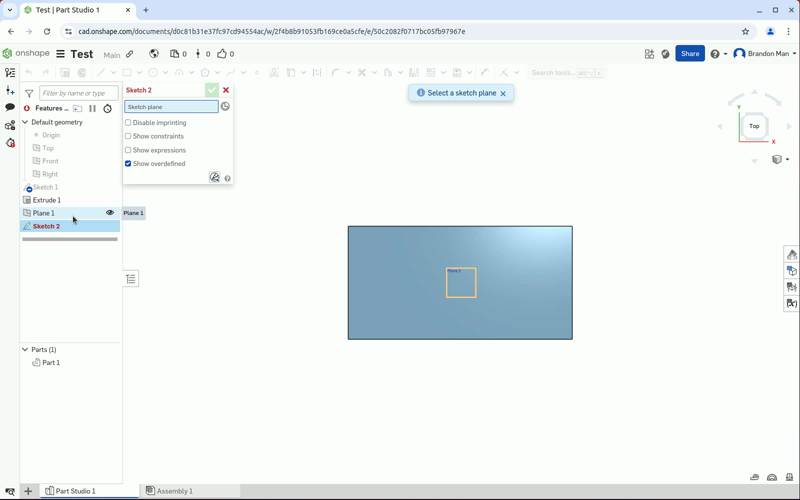
click(73, 215)
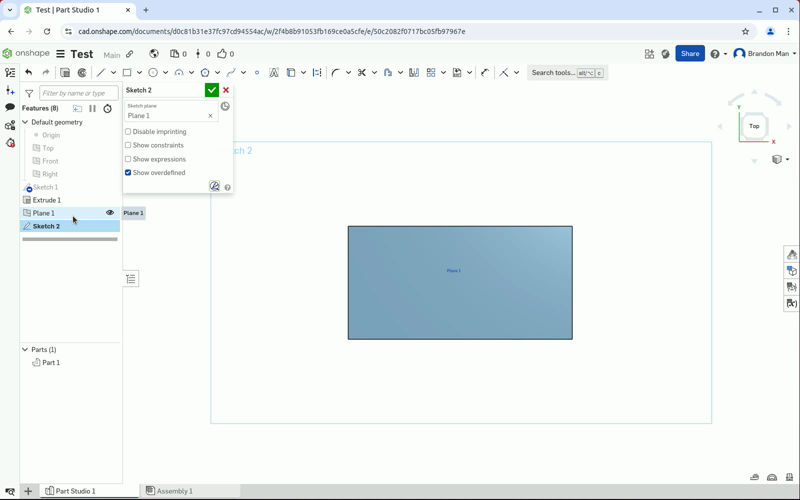
mouse_move(73, 352)
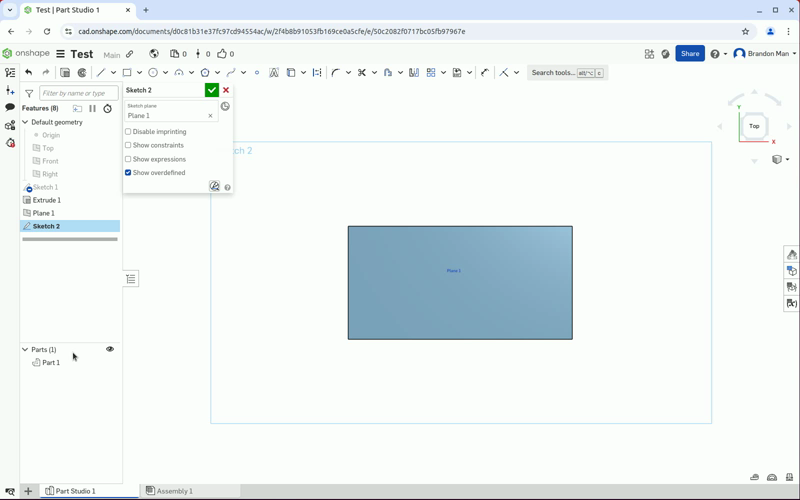
key(y)
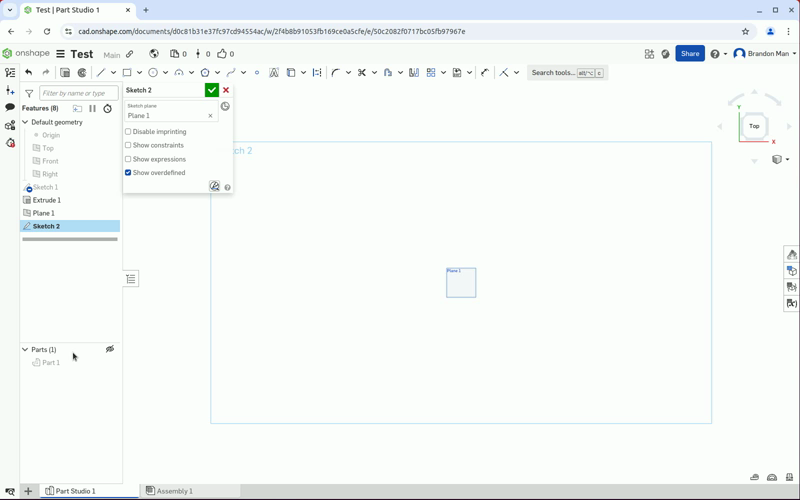
key(l)
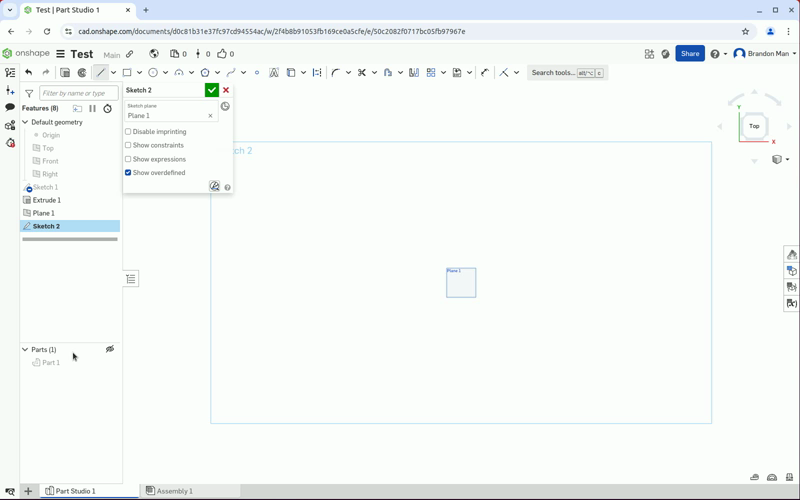
key_down(shift)
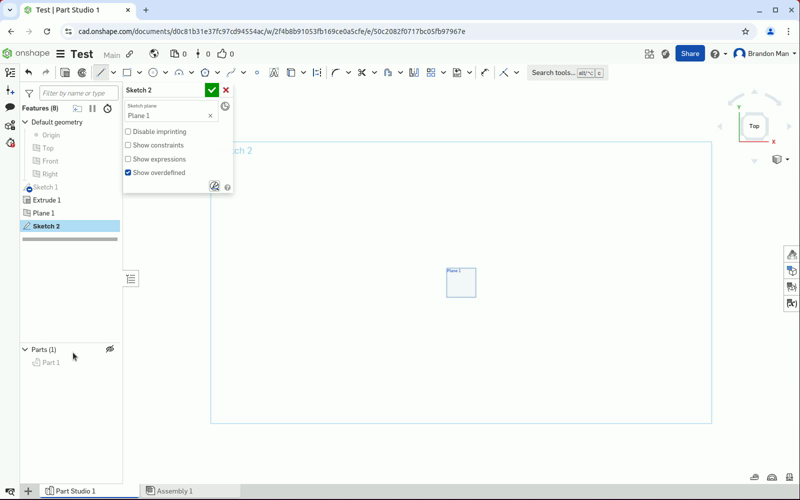
mouse_move(348, 339)
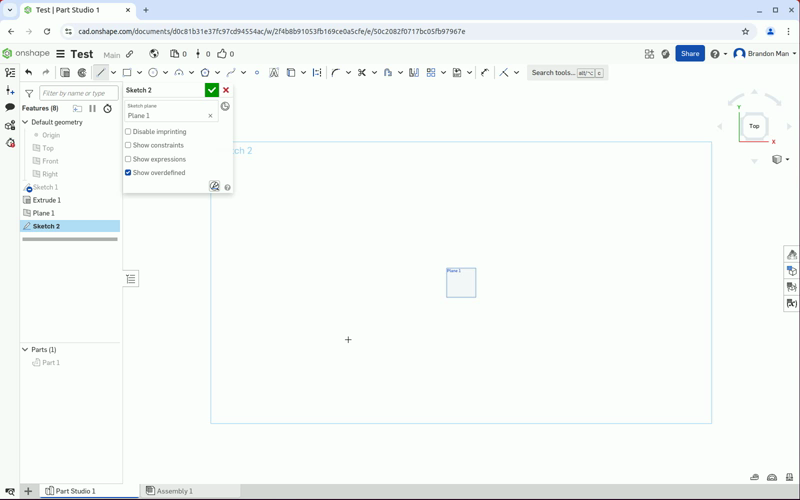
click(348, 339)
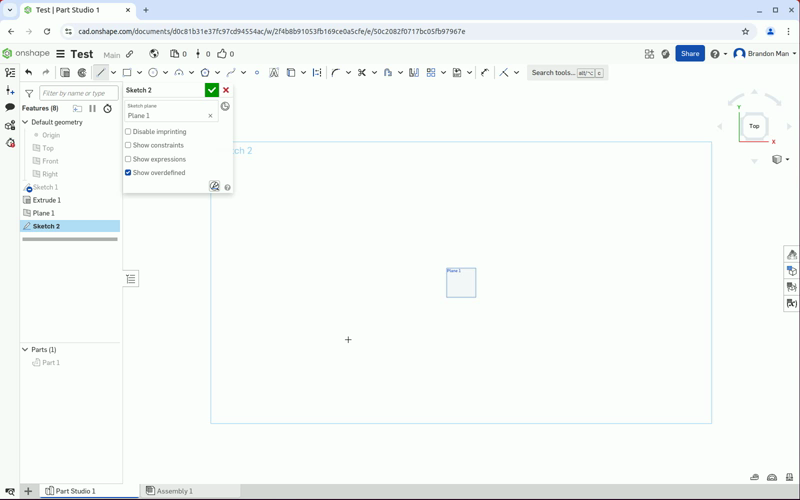
key_up(shift)
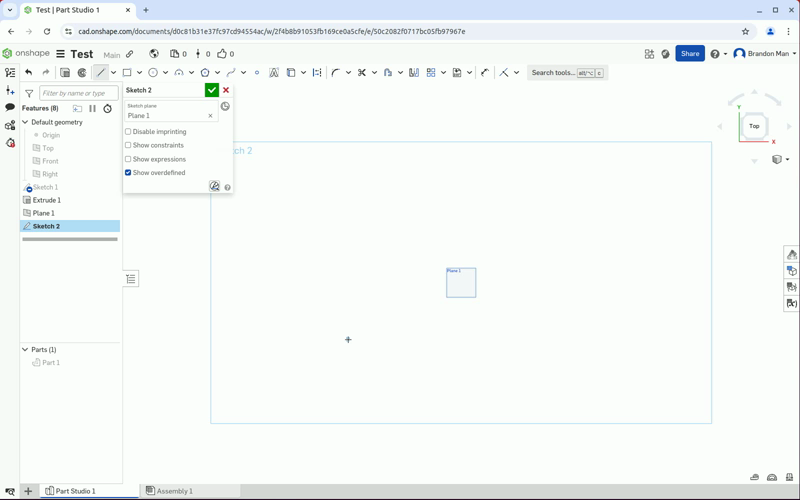
key_down(shift)
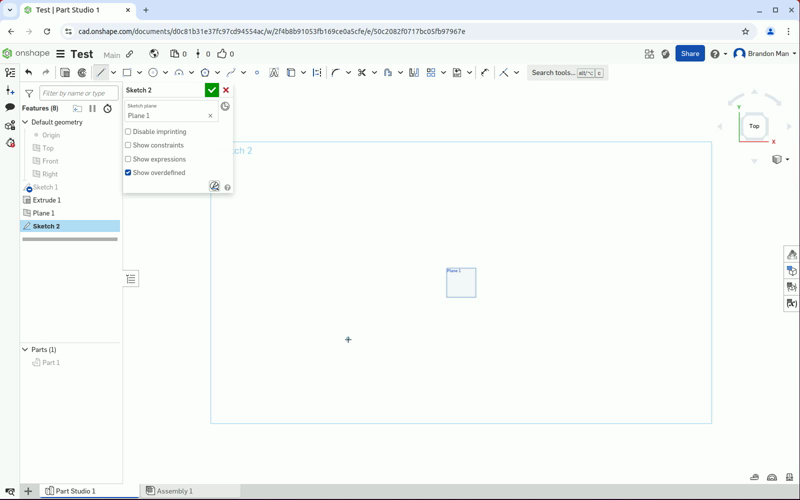
mouse_move(572, 339)
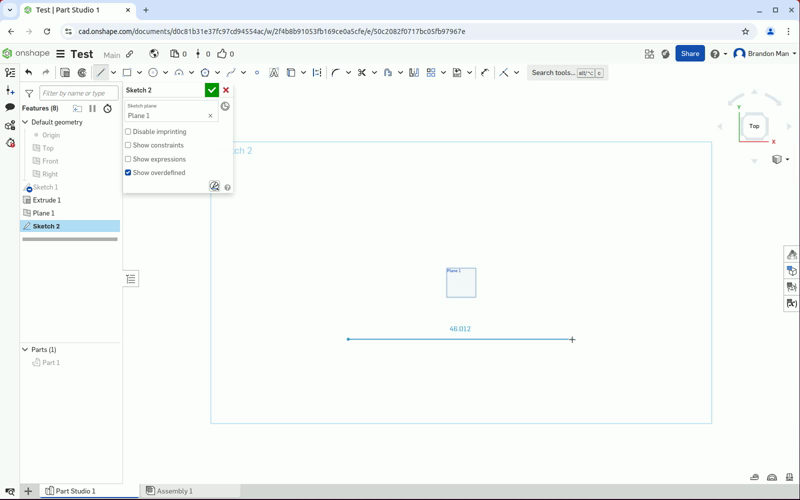
click(572, 339)
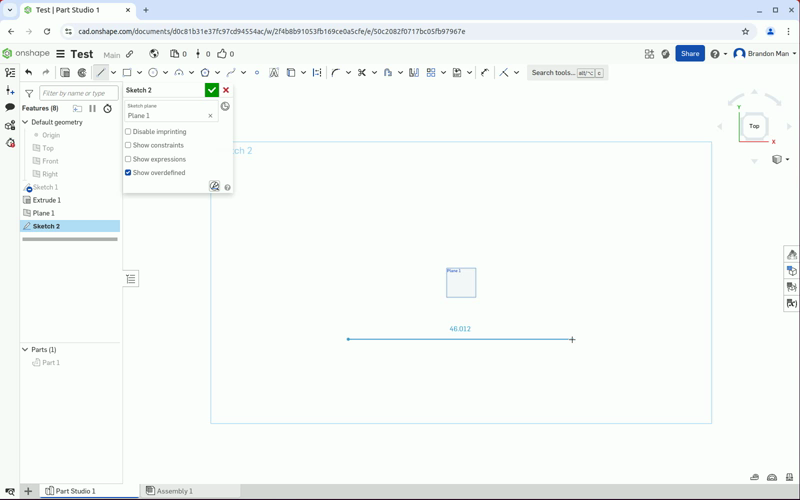
key_up(shift)
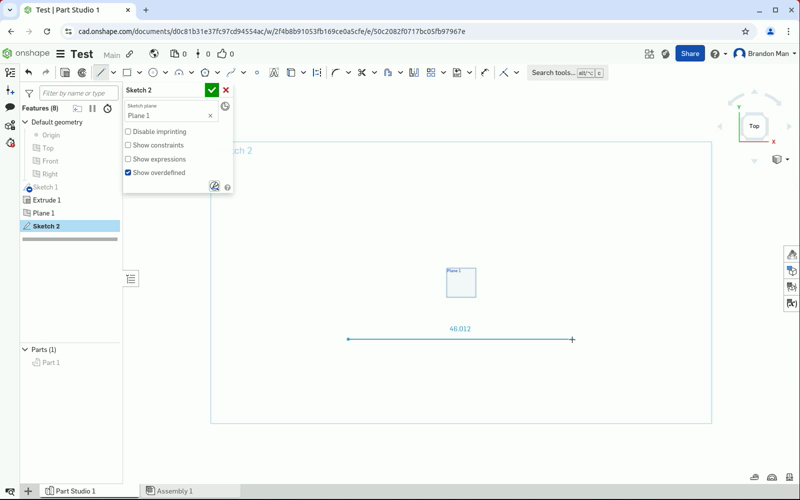
key_down(shift)
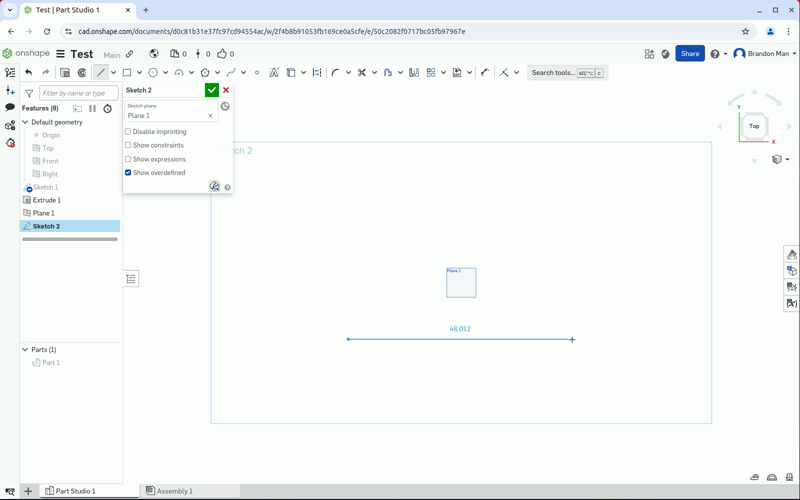
mouse_move(572, 226)
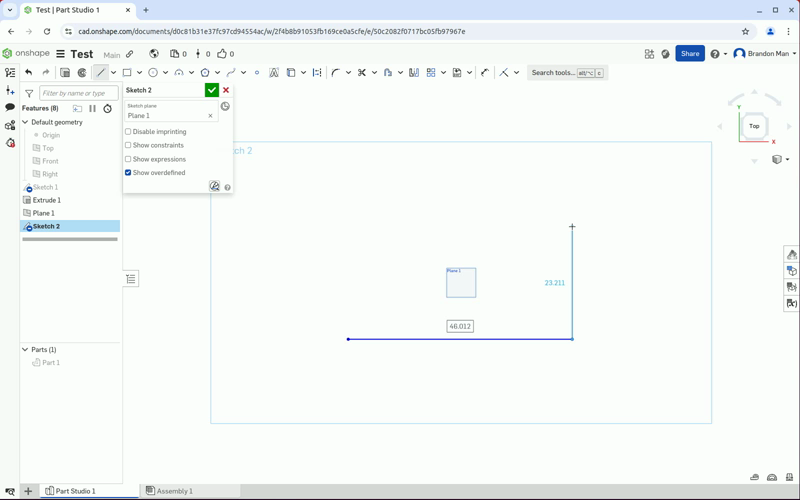
click(572, 226)
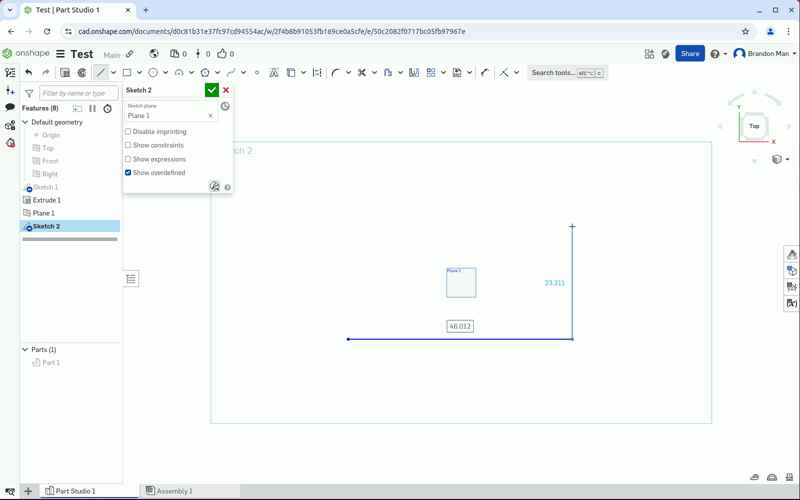
key_up(shift)
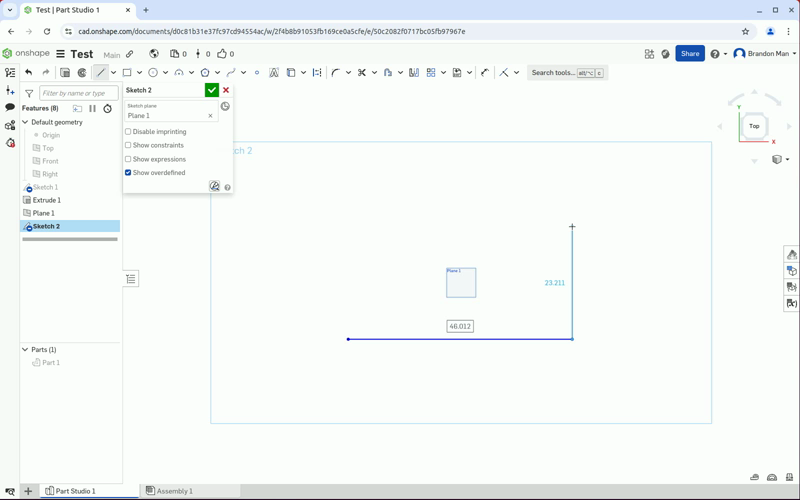
key_down(shift)
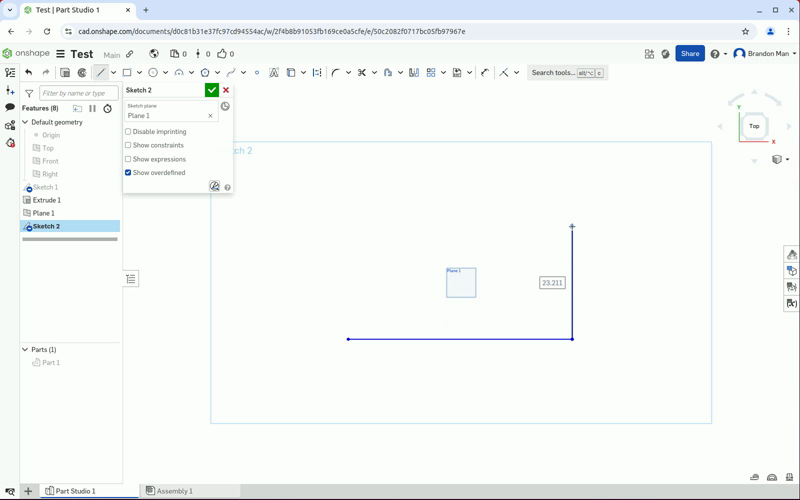
mouse_move(348, 226)
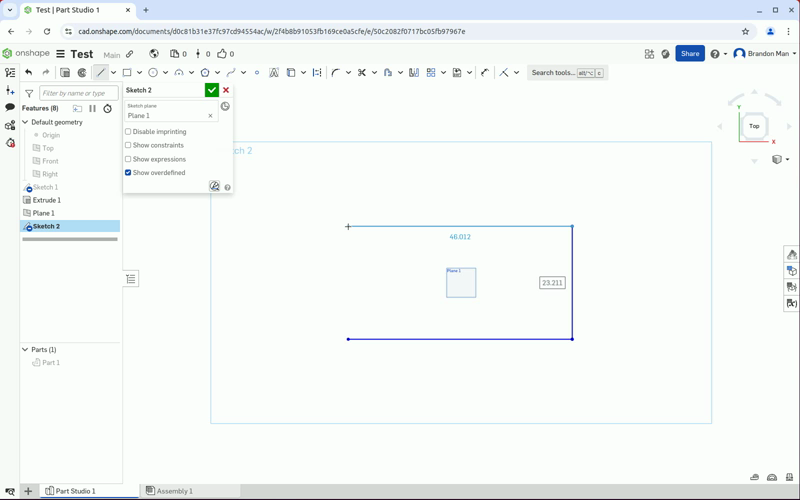
click(348, 226)
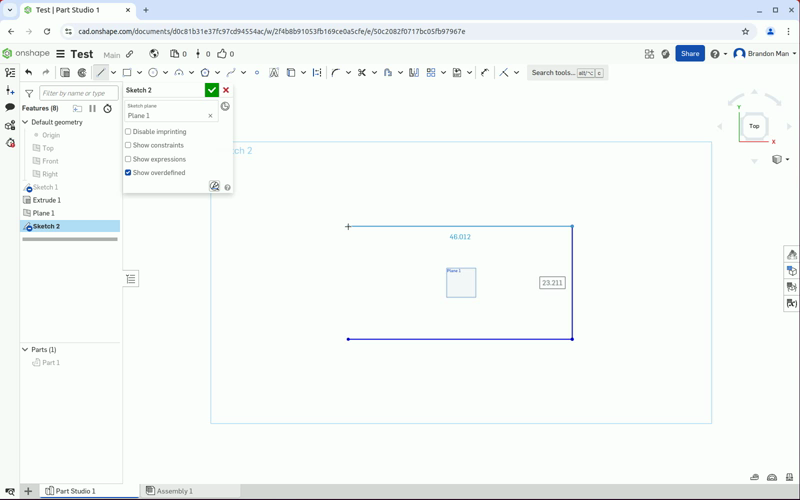
key_up(shift)
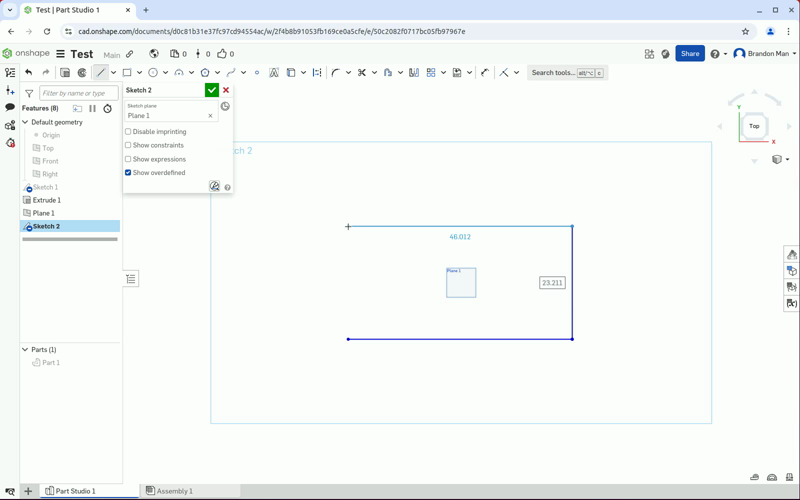
key_down(shift)
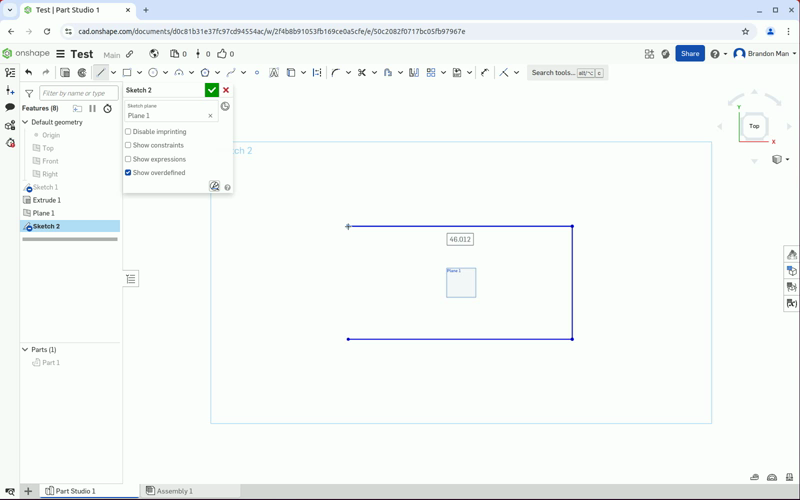
mouse_move(348, 339)
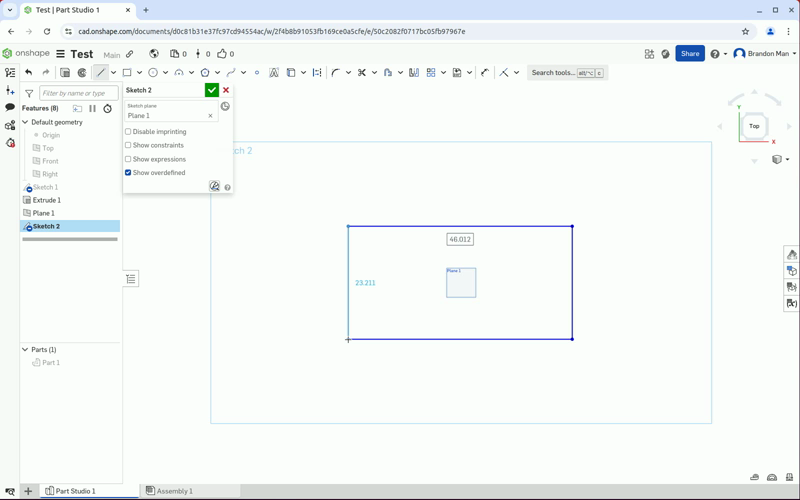
key_up(shift)
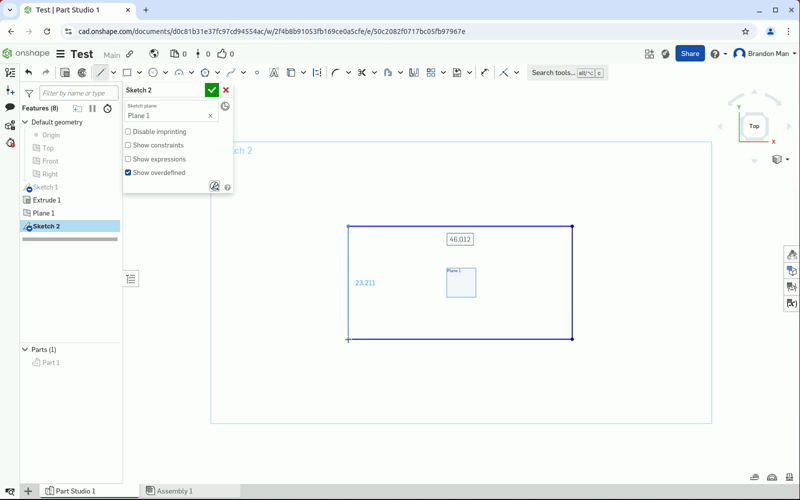
click(348, 339)
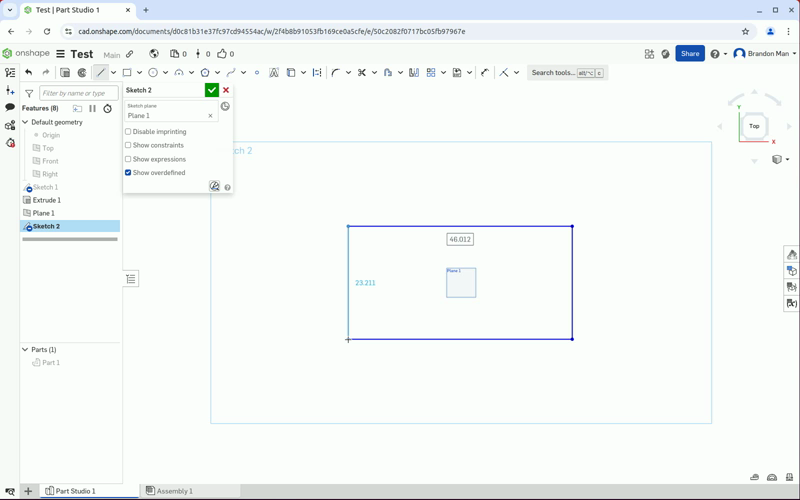
key(esc)
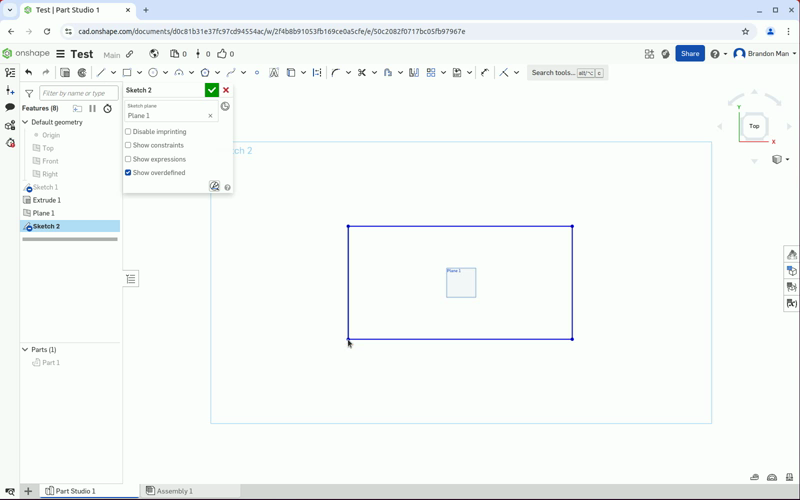
key(l)
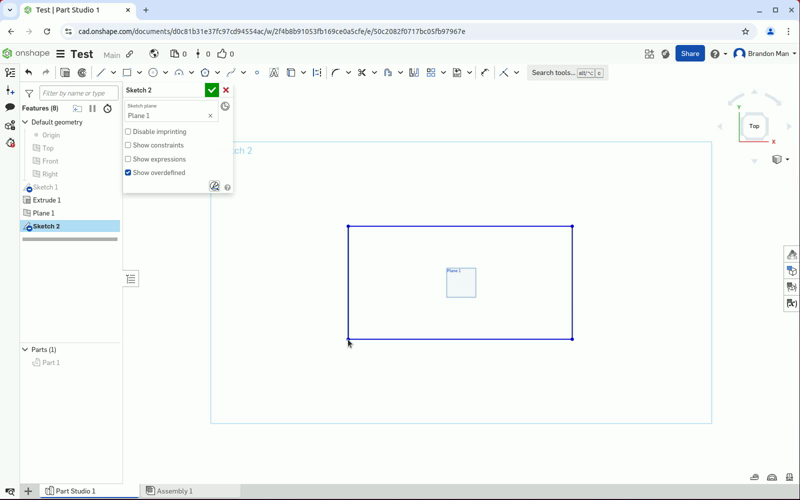
key_down(shift)
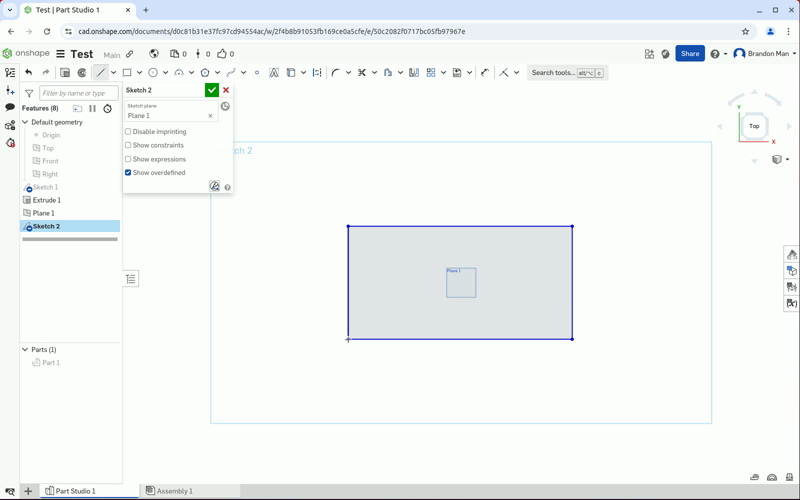
mouse_move(350, 336)
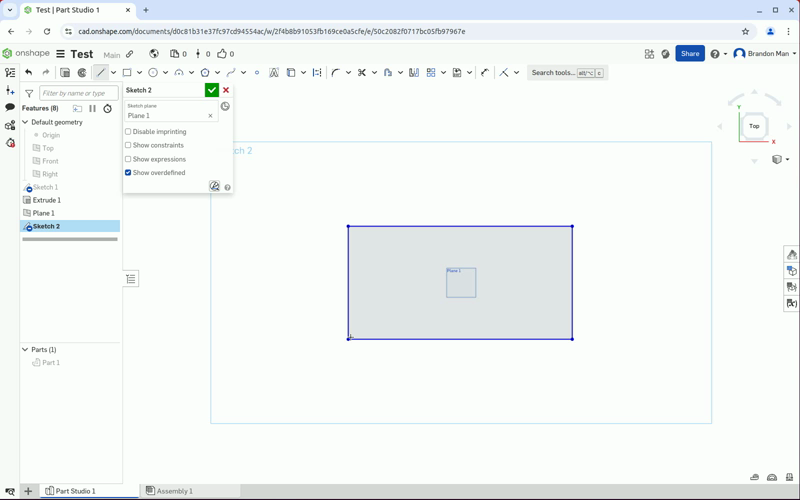
scroll(6)
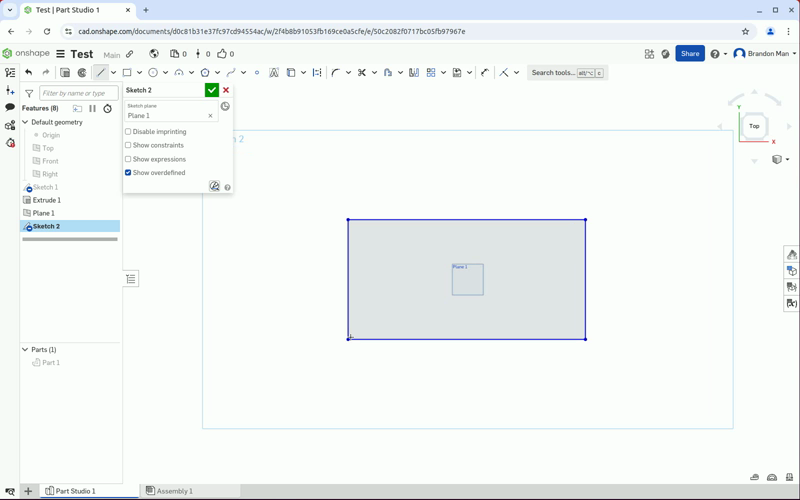
scroll(6)
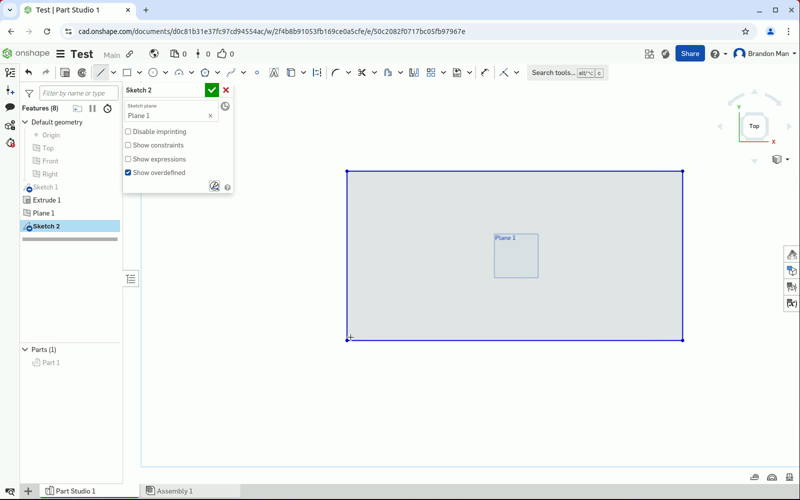
scroll(6)
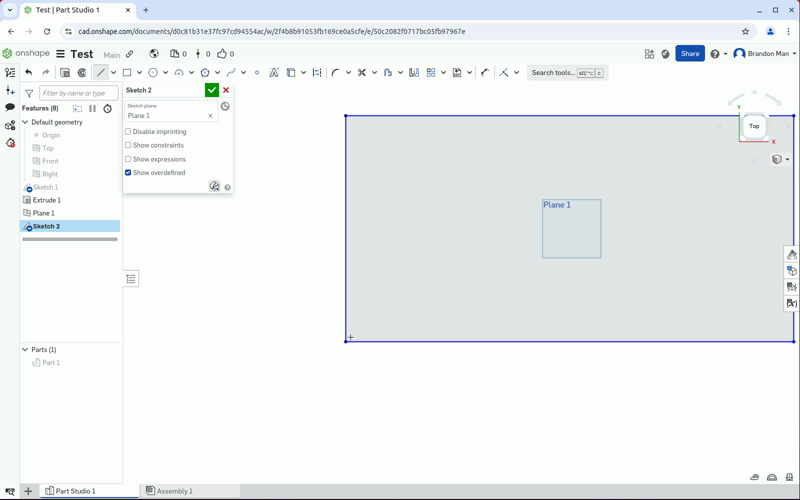
scroll(6)
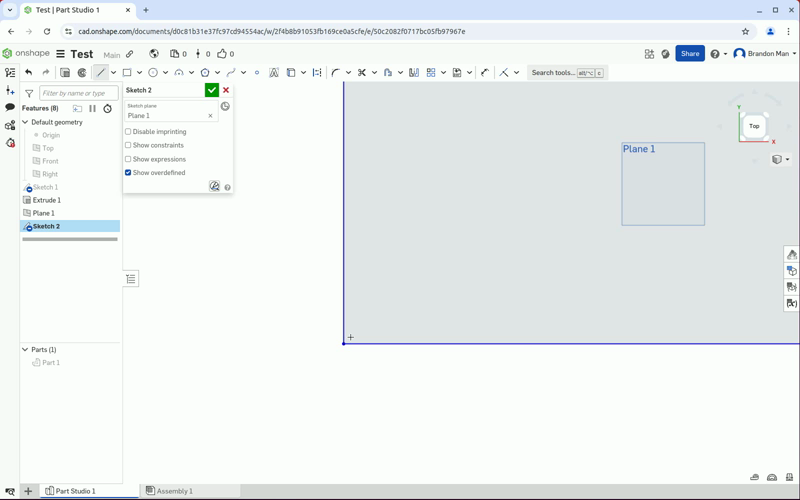
scroll(6)
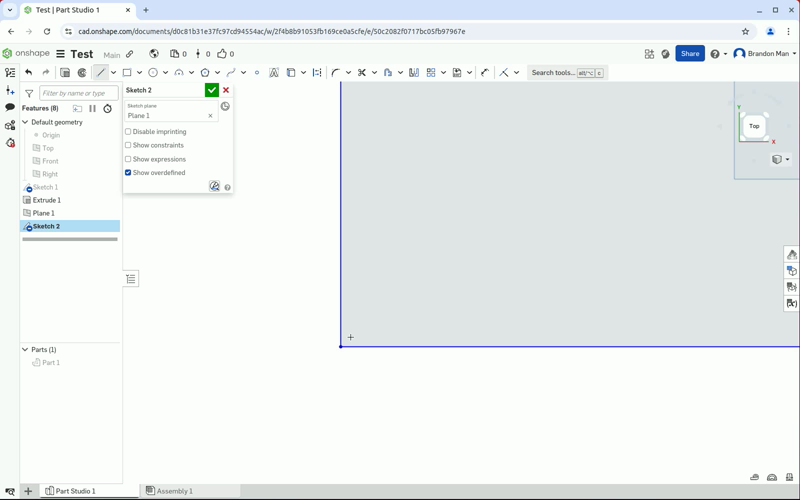
scroll(6)
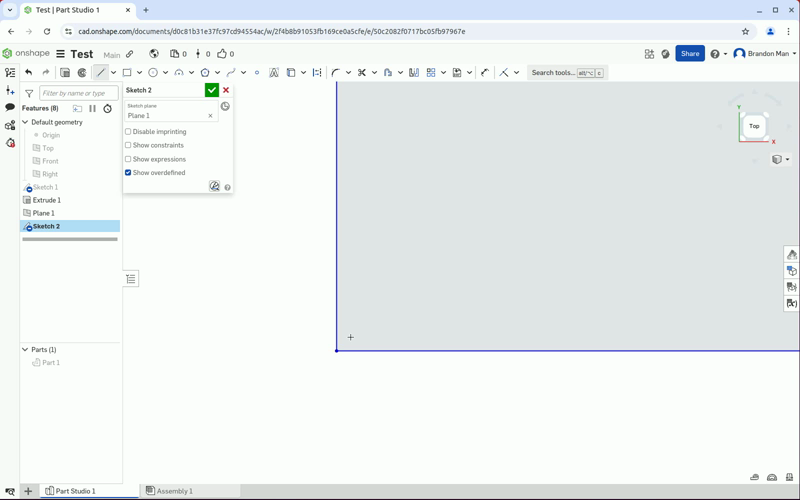
scroll(6)
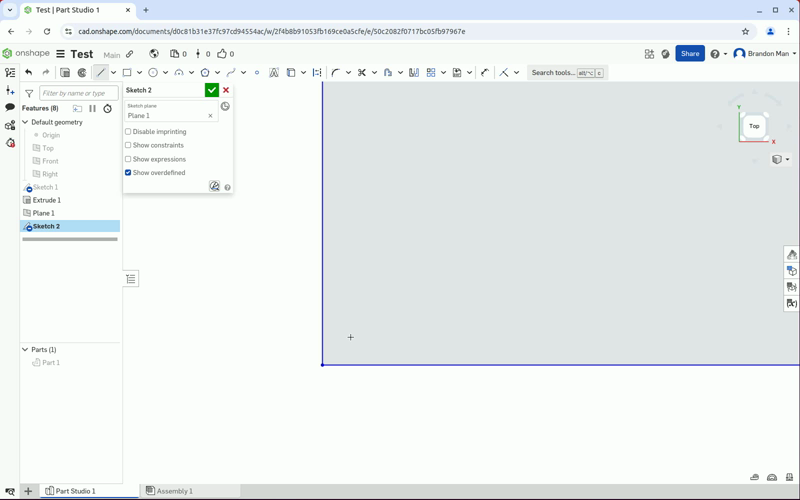
click(350, 336)
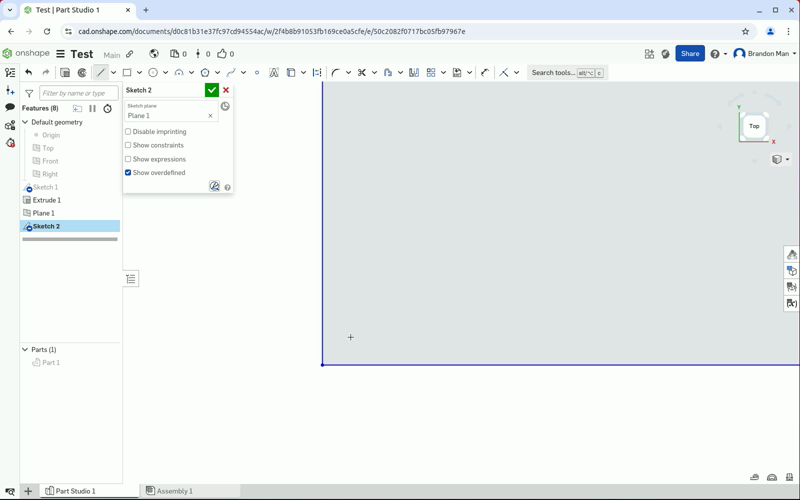
scroll(-6)
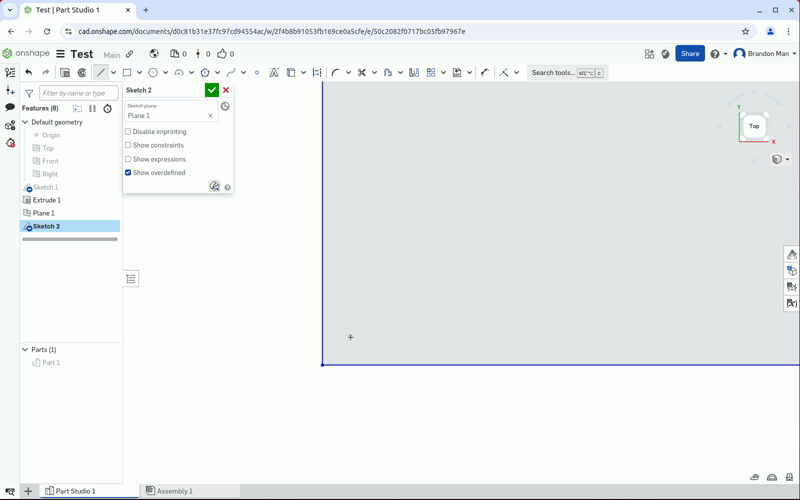
scroll(-6)
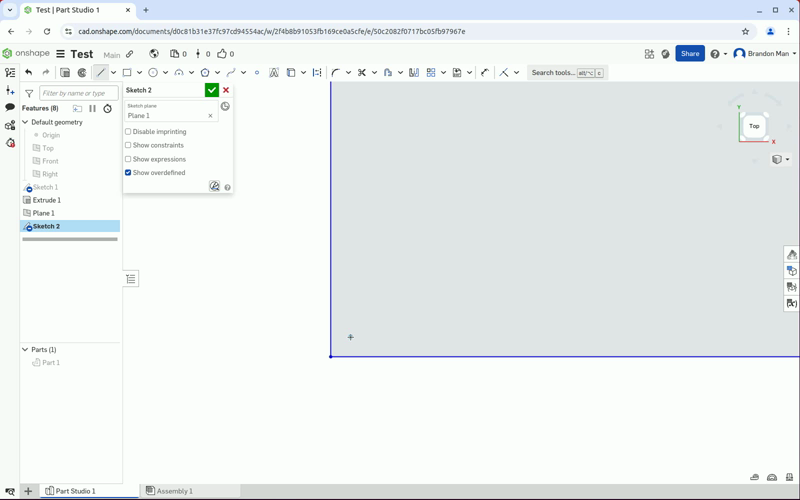
scroll(-6)
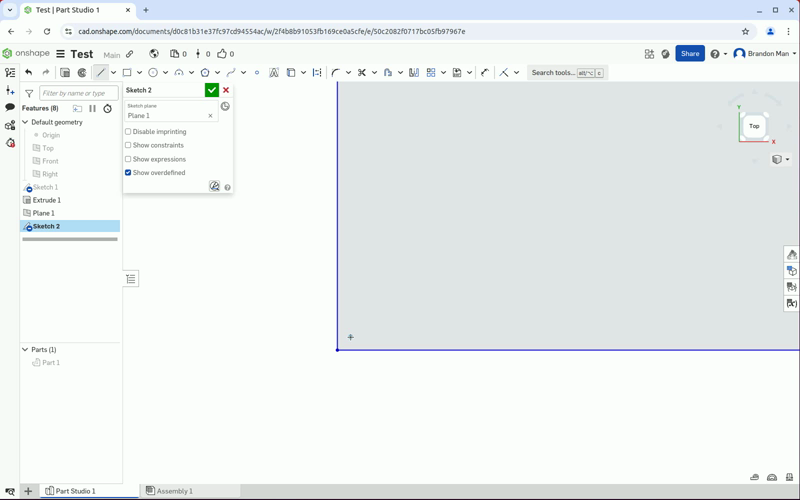
scroll(-6)
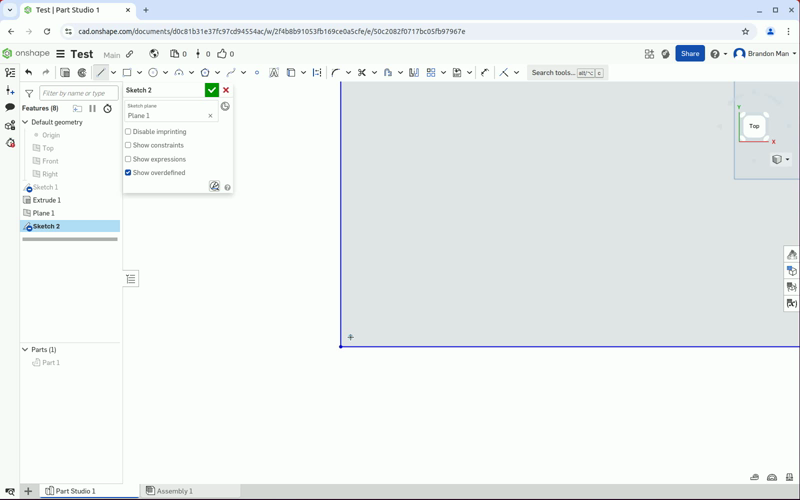
scroll(-6)
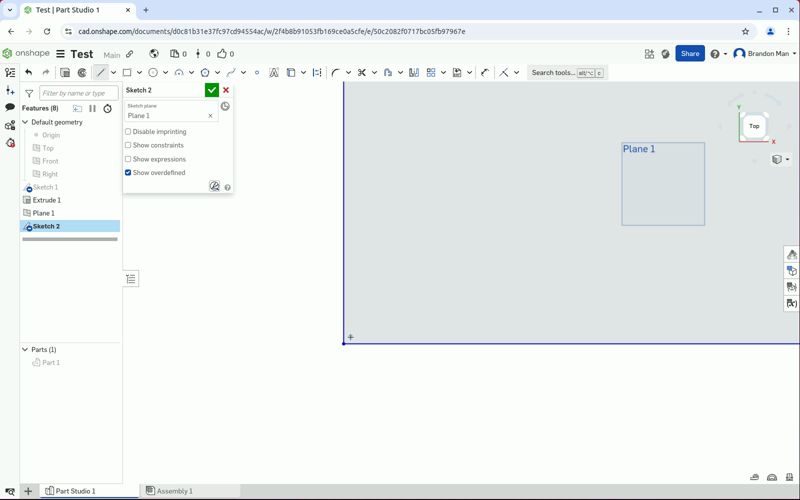
scroll(-6)
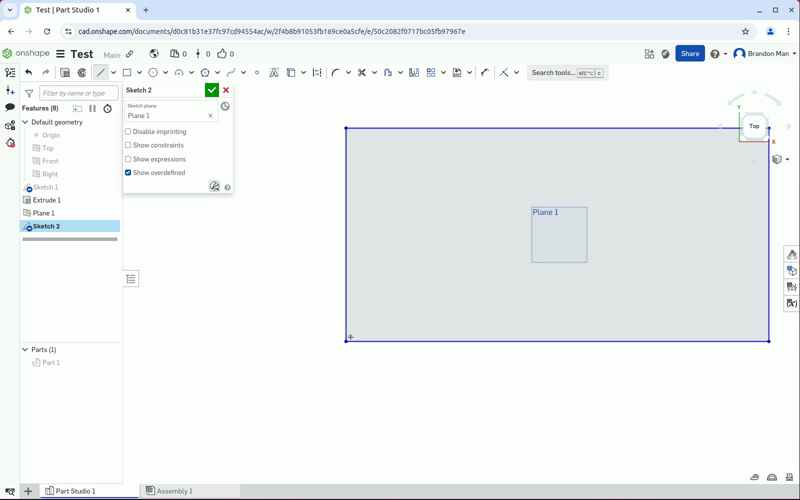
scroll(-6)
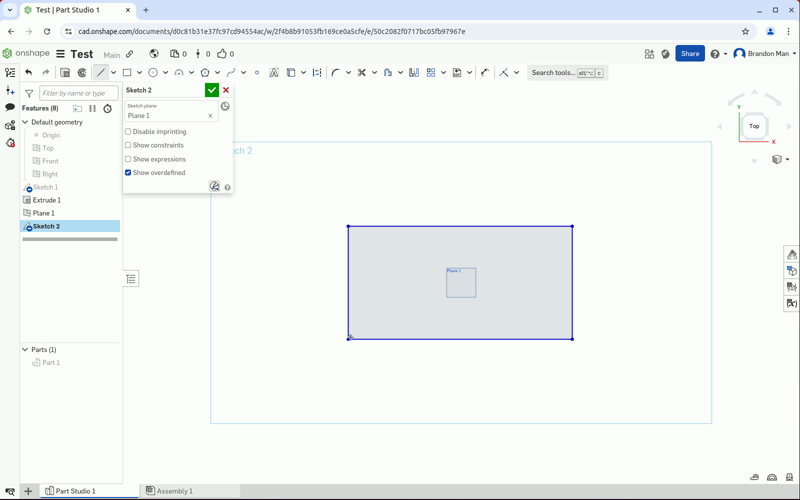
key_up(shift)
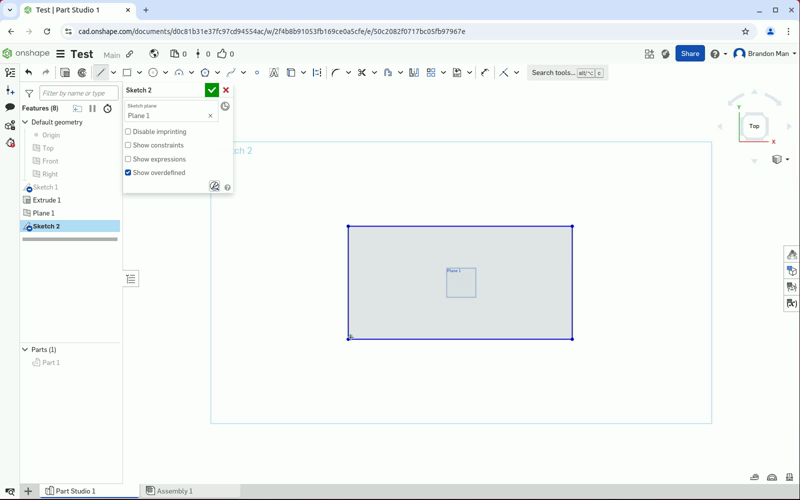
key_down(shift)
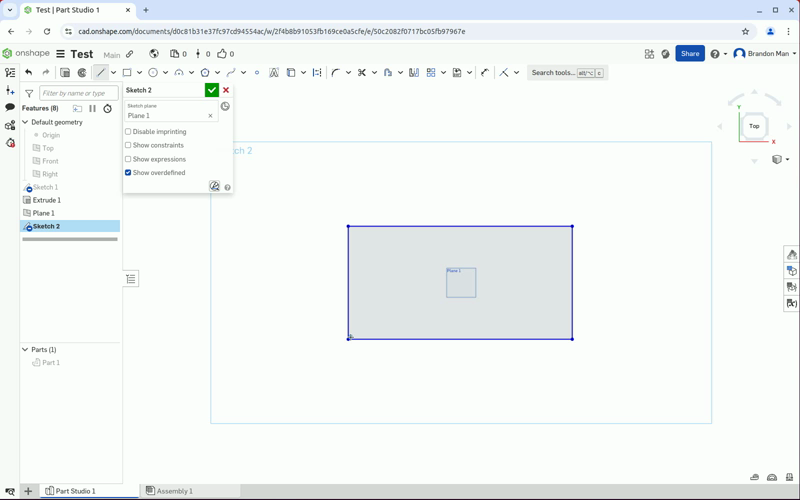
mouse_move(569, 336)
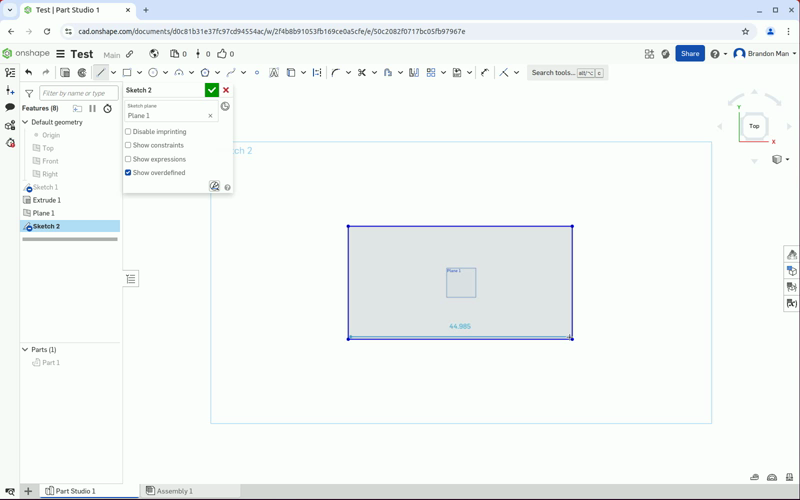
scroll(6)
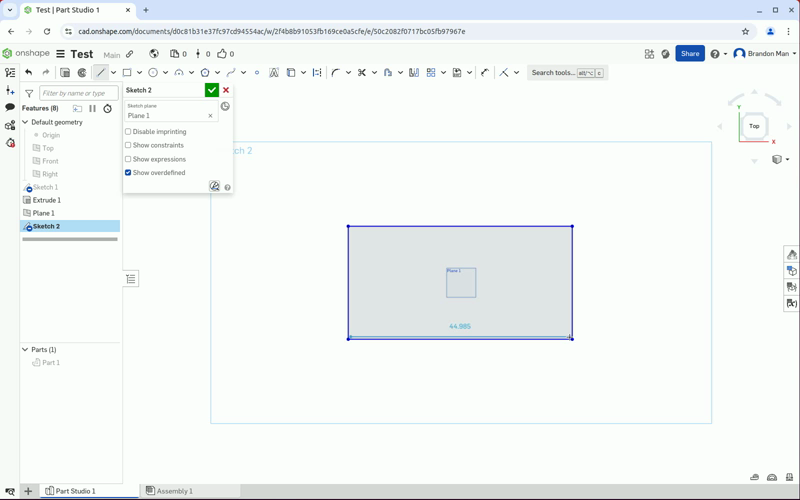
scroll(6)
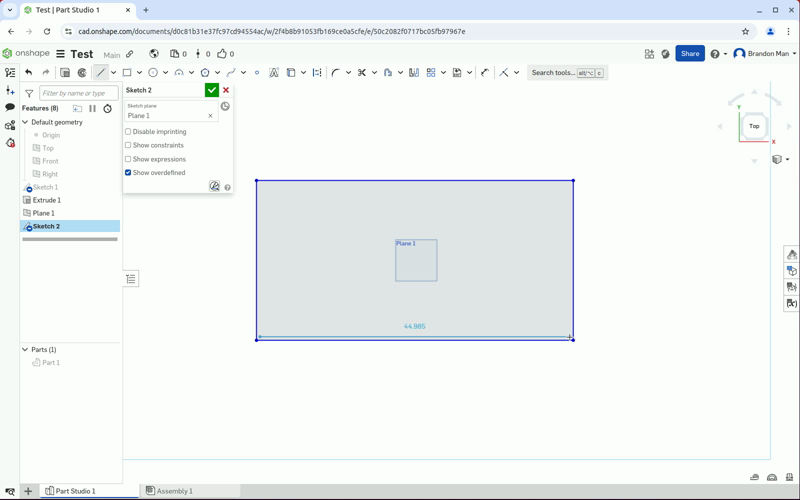
scroll(6)
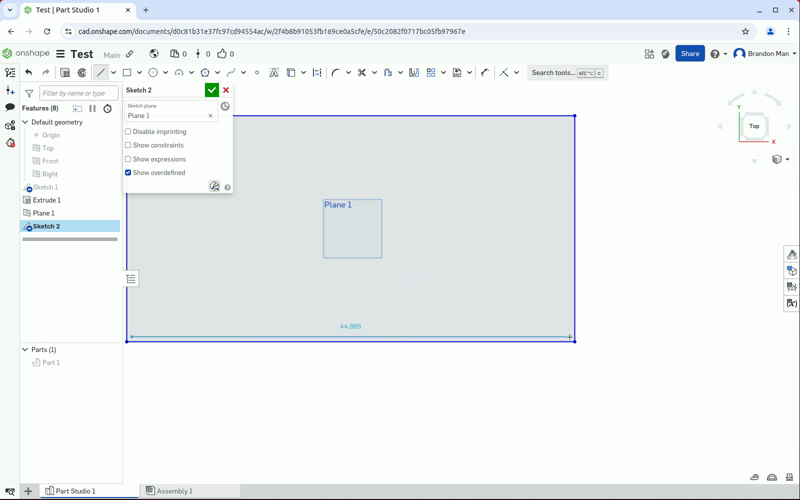
scroll(6)
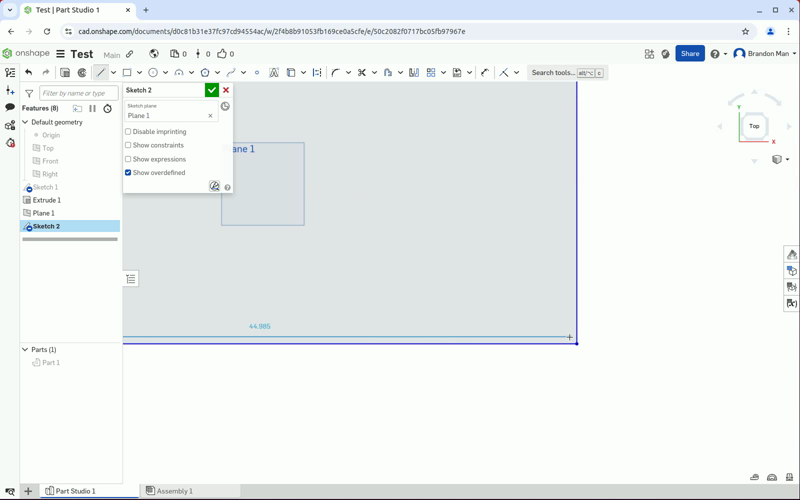
scroll(6)
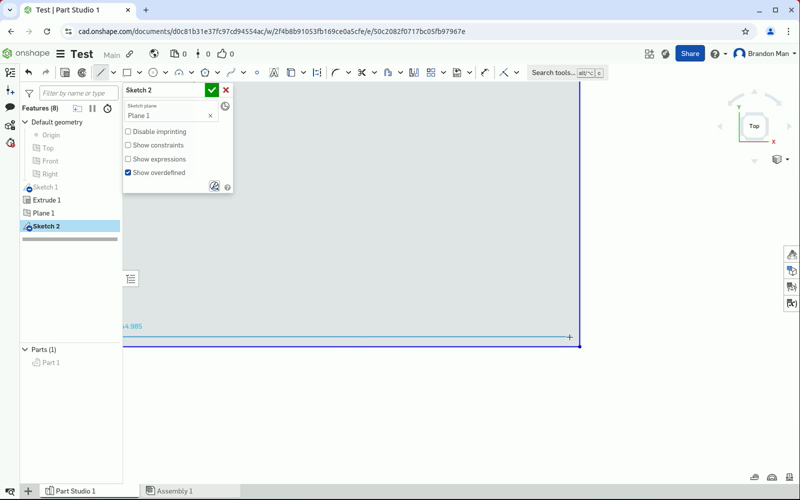
scroll(6)
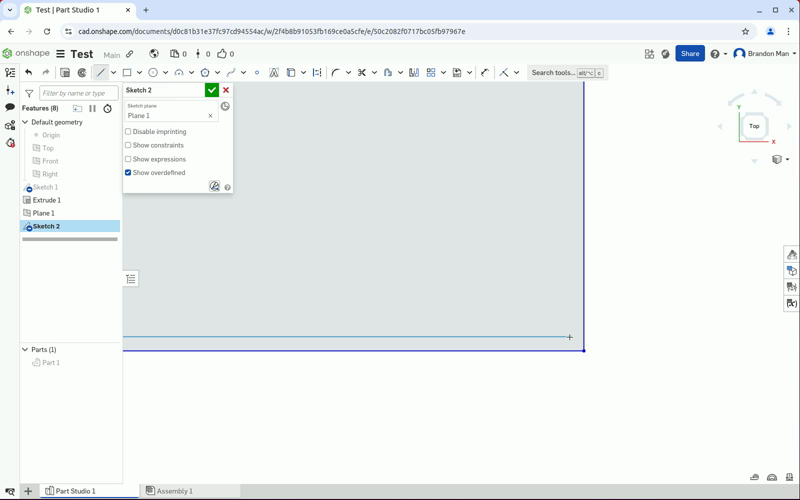
scroll(6)
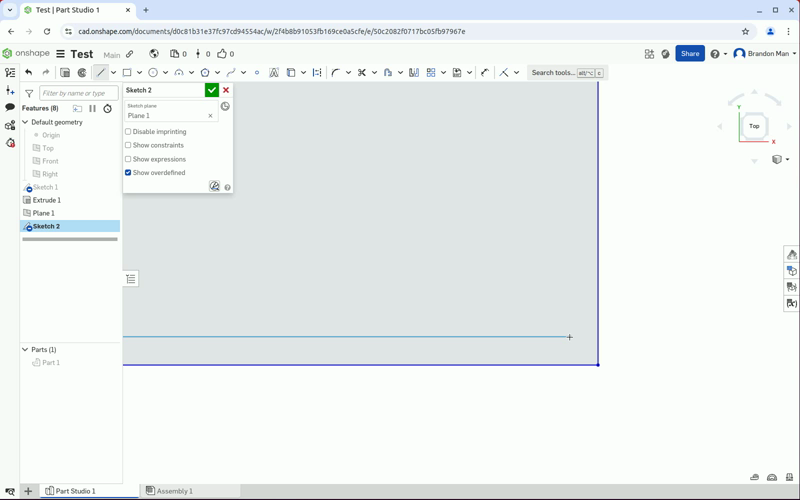
click(569, 336)
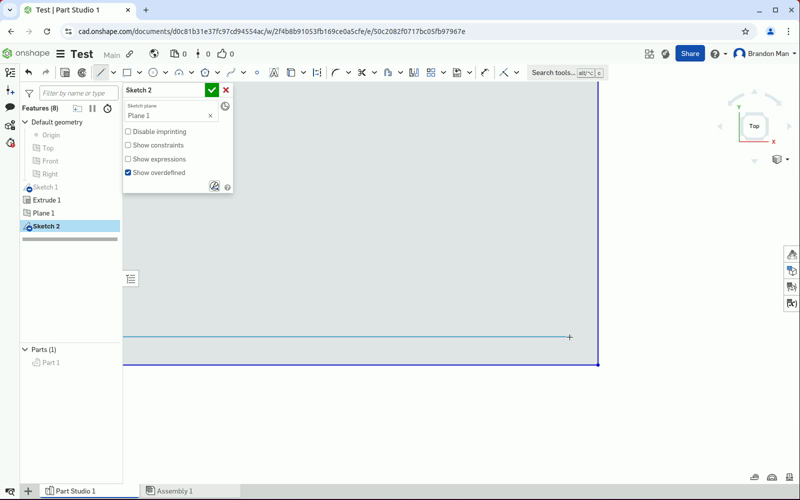
scroll(-6)
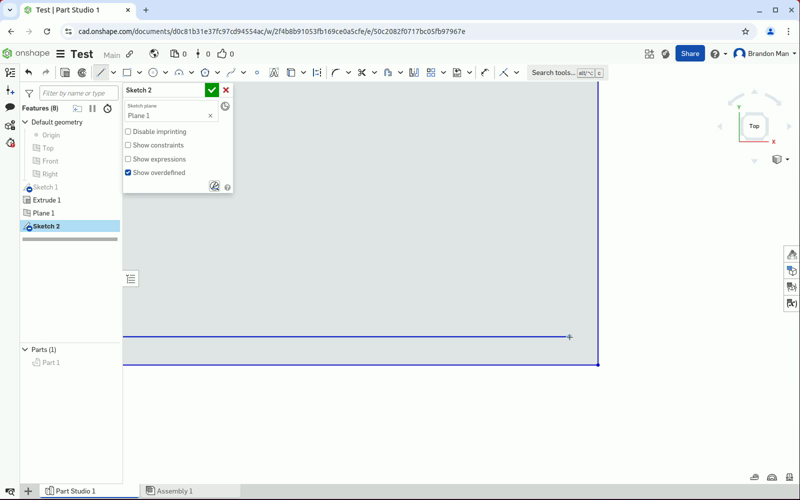
scroll(-6)
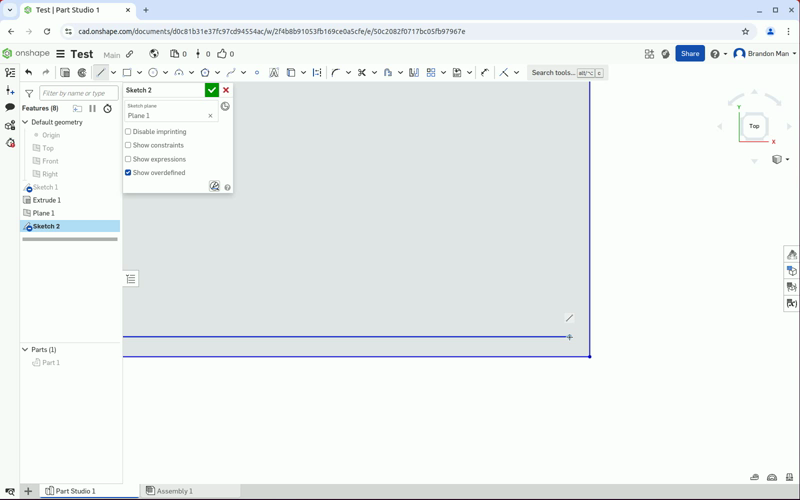
scroll(-6)
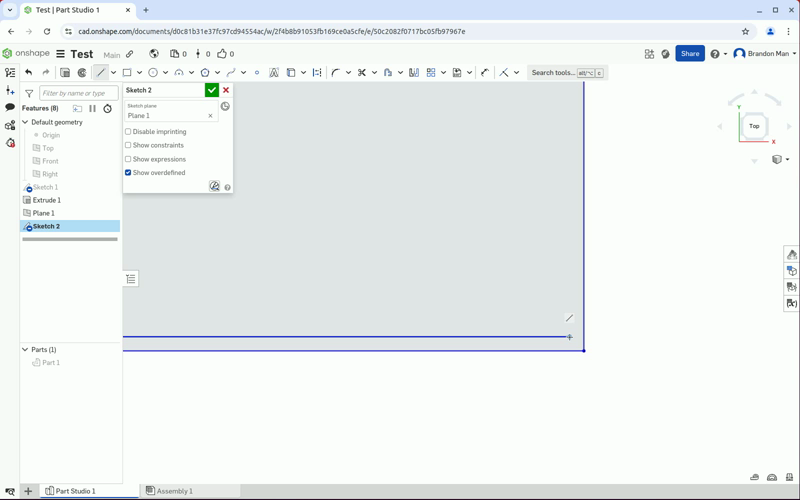
scroll(-6)
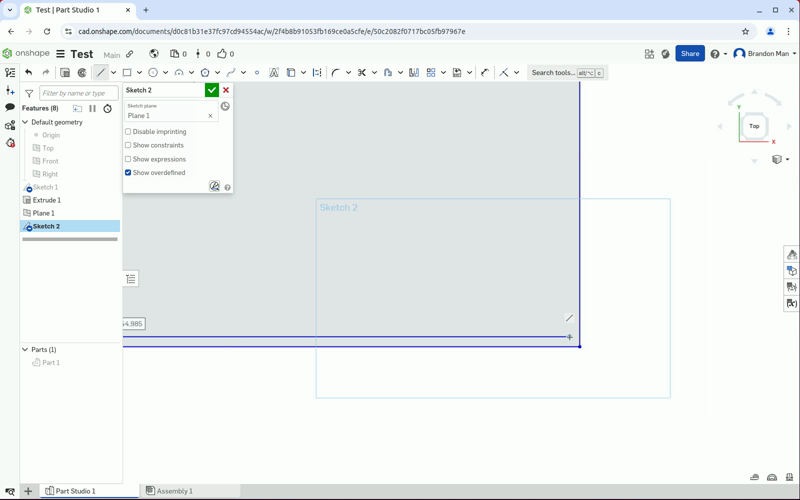
scroll(-6)
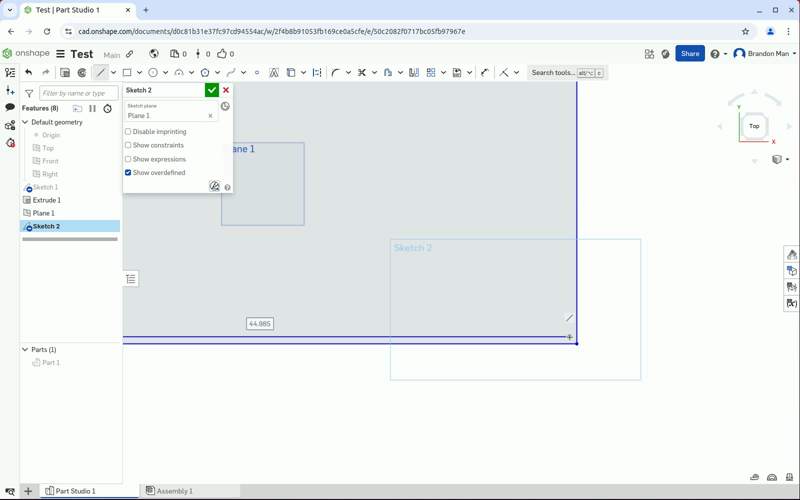
scroll(-6)
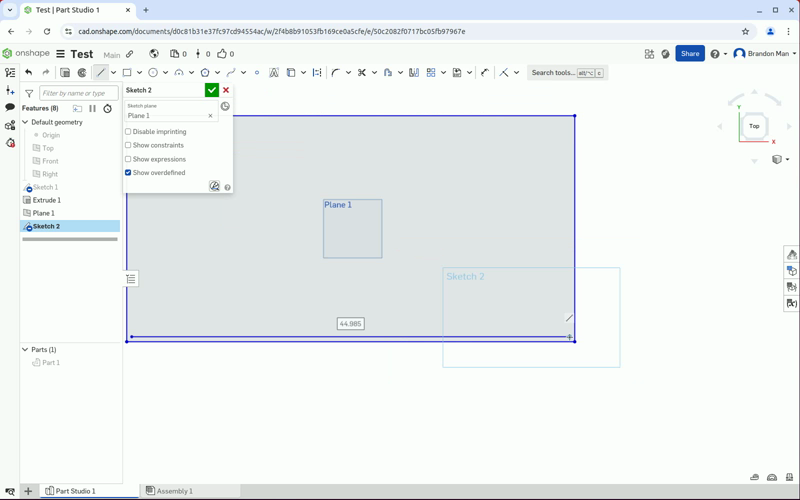
scroll(-6)
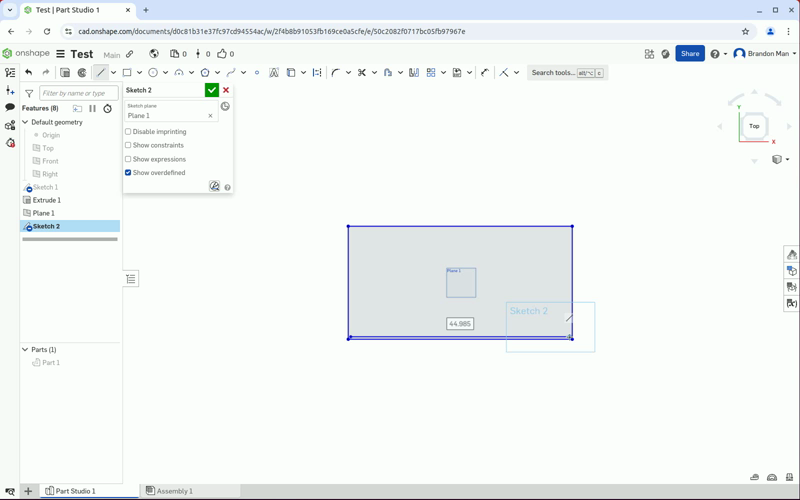
key_up(shift)
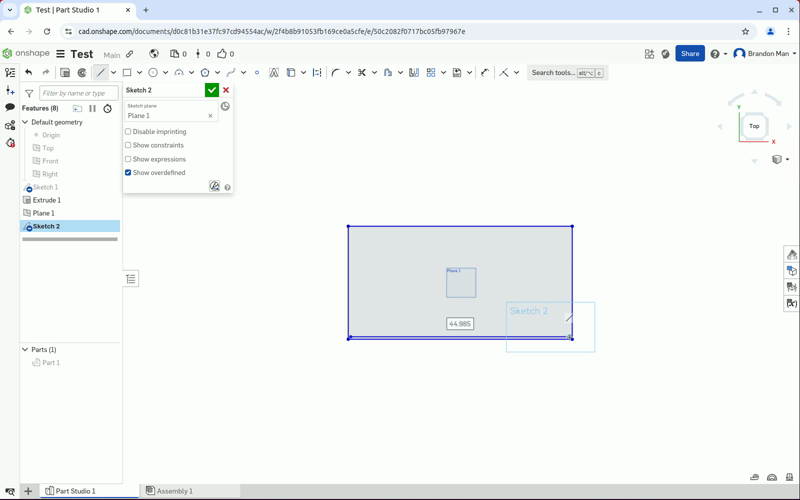
key_down(shift)
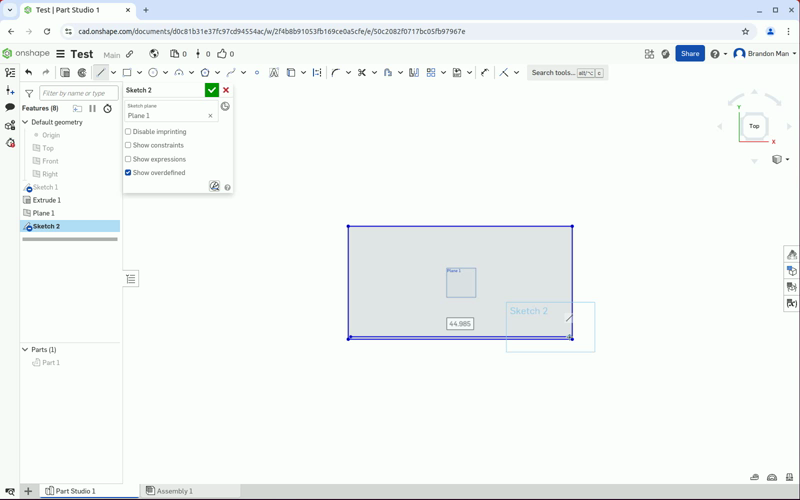
mouse_move(569, 230)
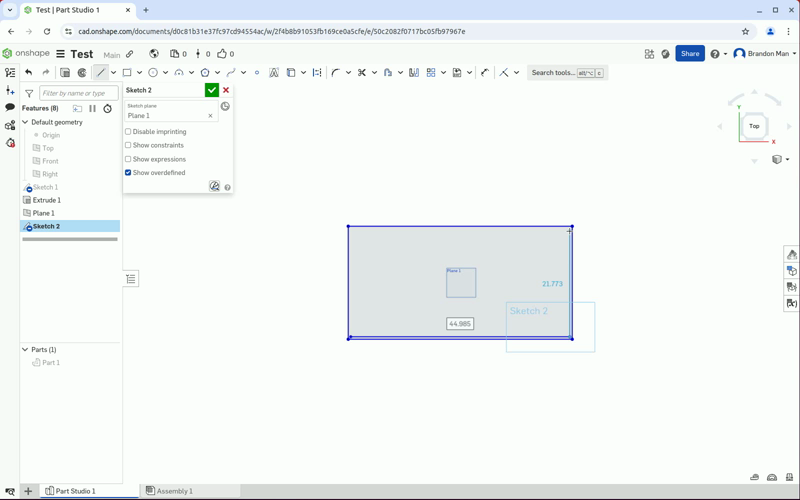
click(569, 230)
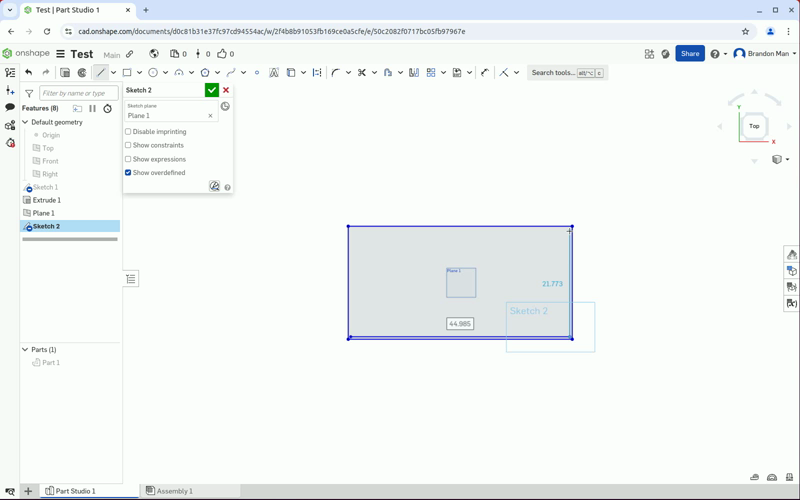
key_up(shift)
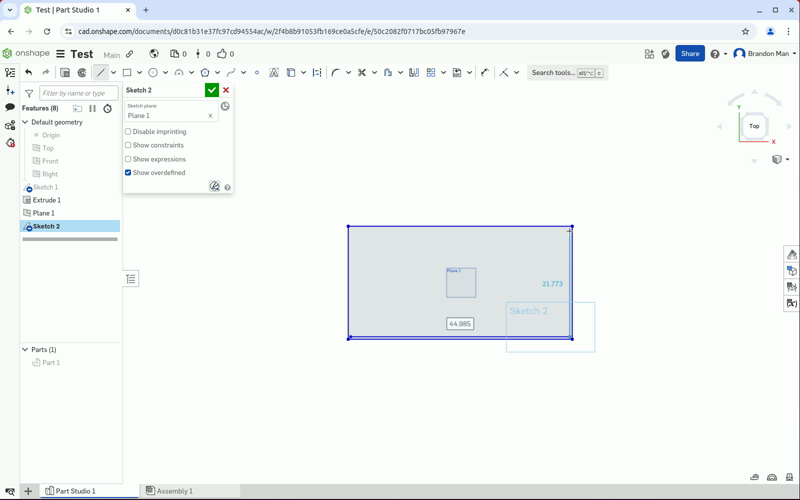
key_down(shift)
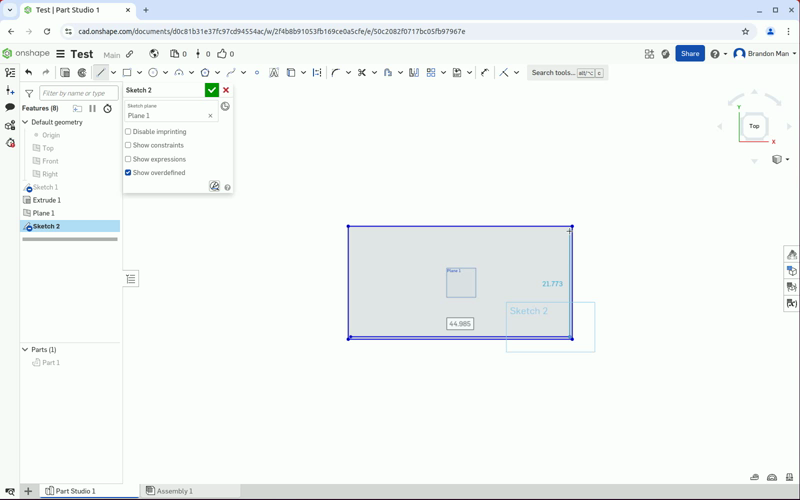
mouse_move(350, 230)
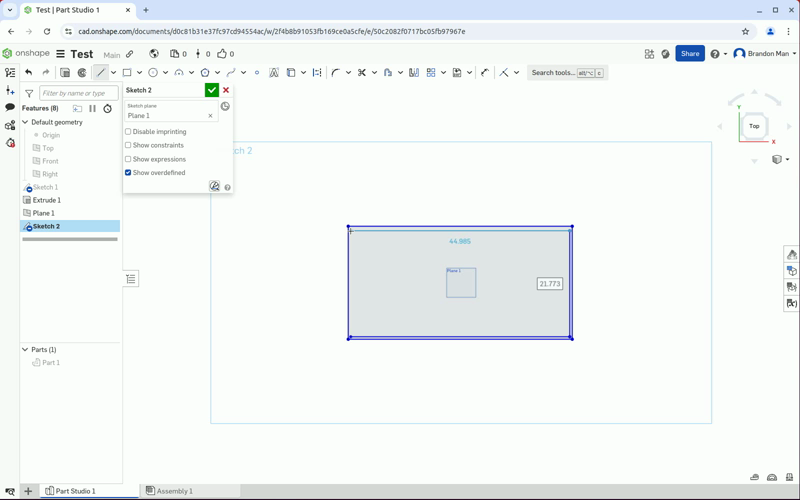
click(350, 230)
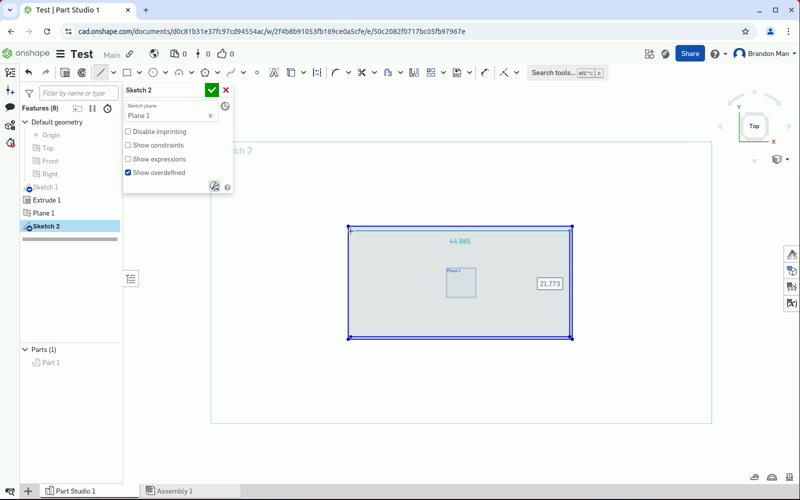
key_up(shift)
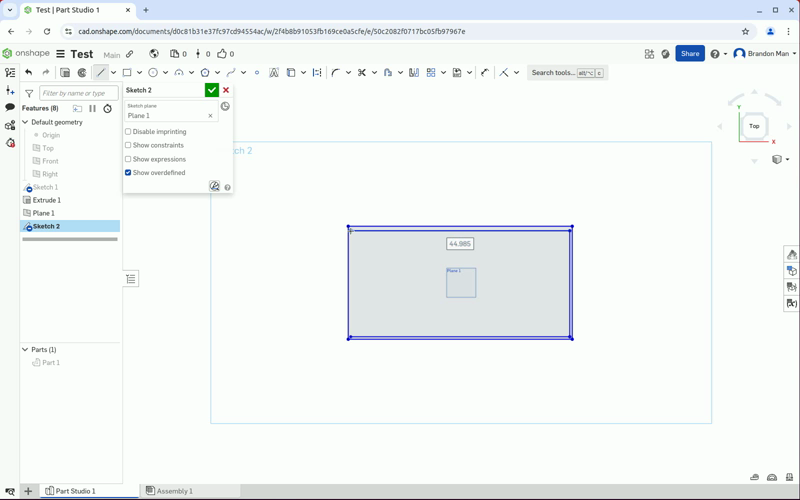
key_down(shift)
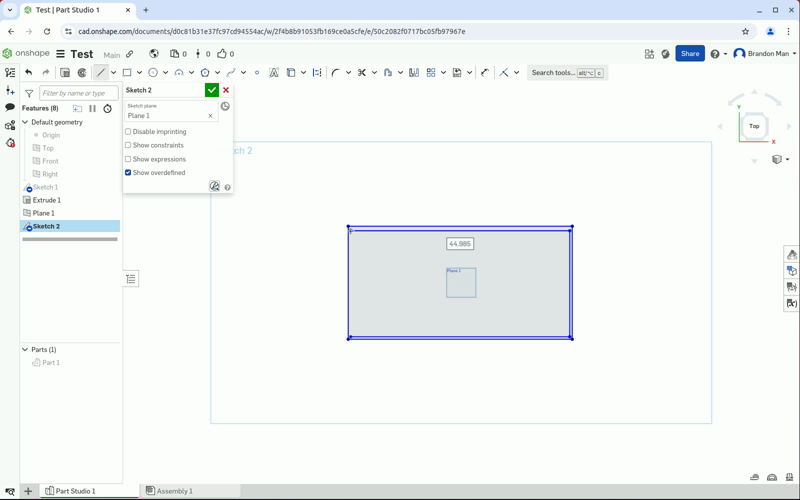
mouse_move(350, 336)
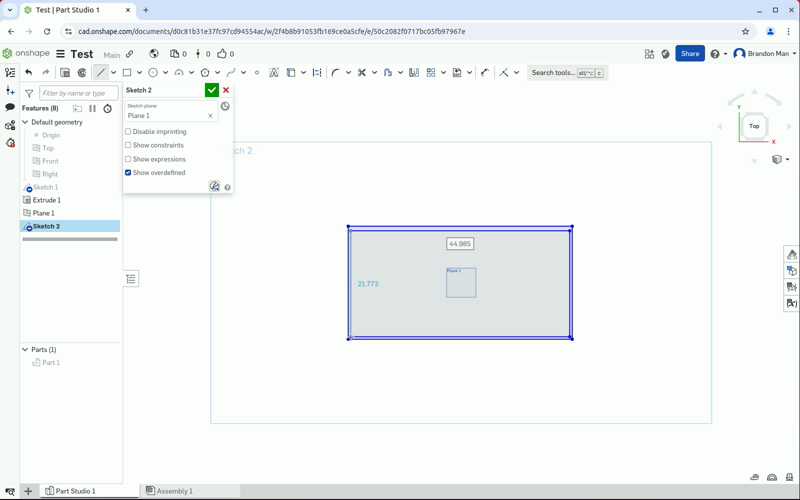
scroll(6)
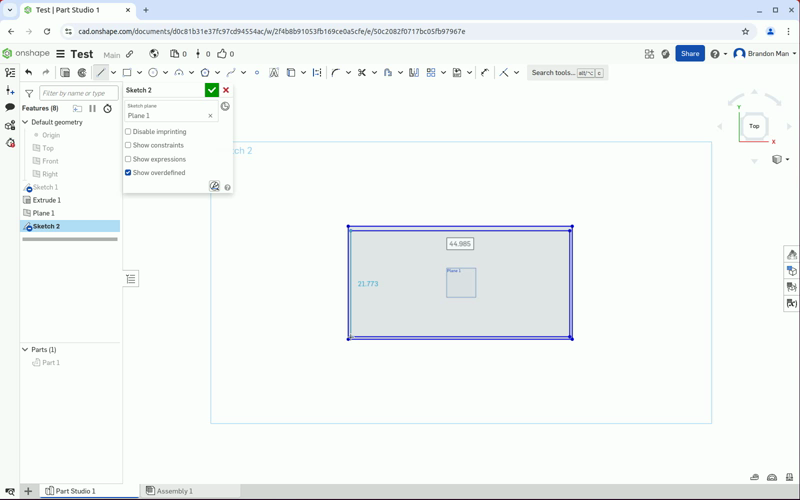
scroll(6)
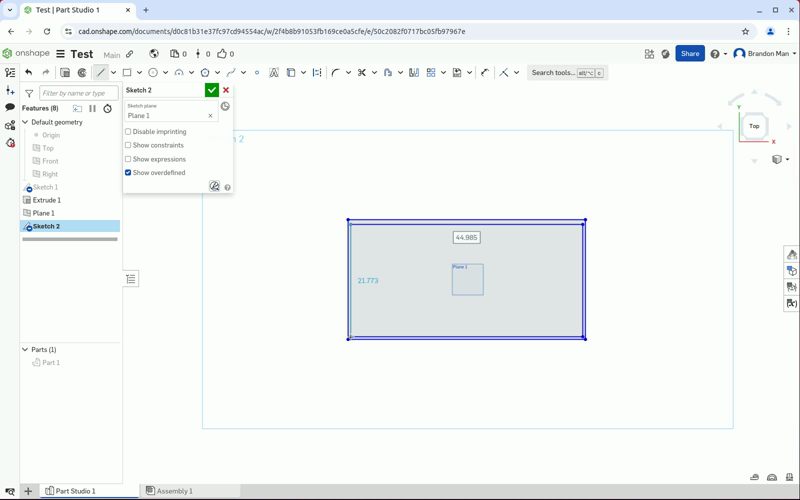
scroll(6)
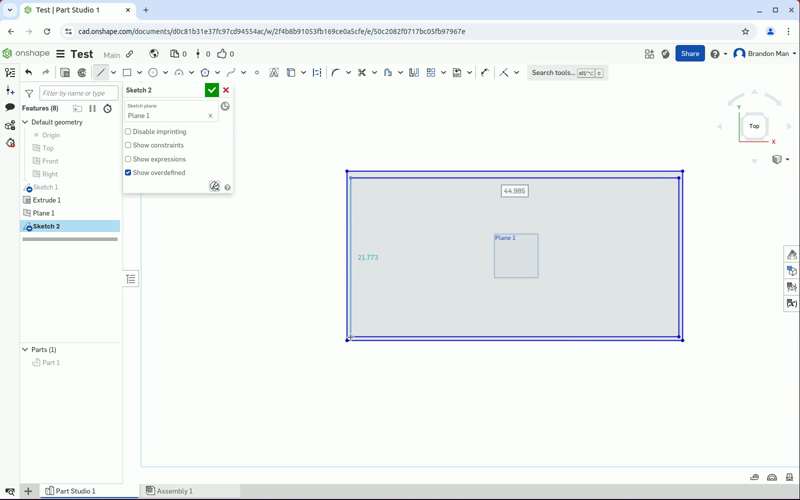
scroll(6)
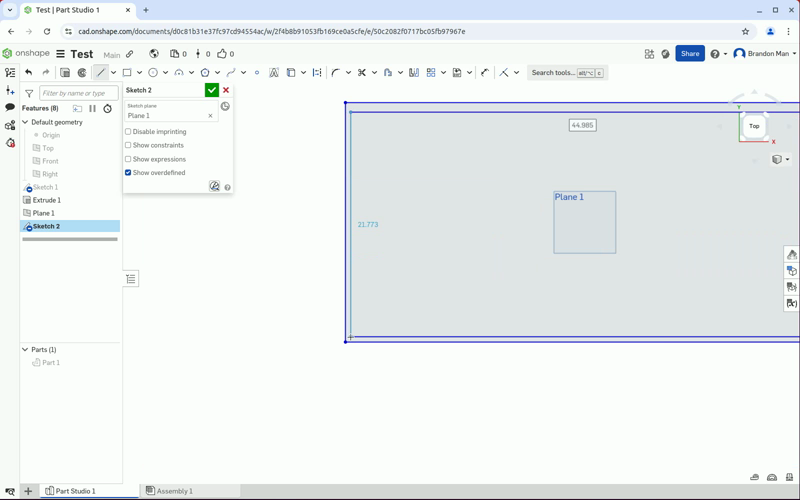
scroll(6)
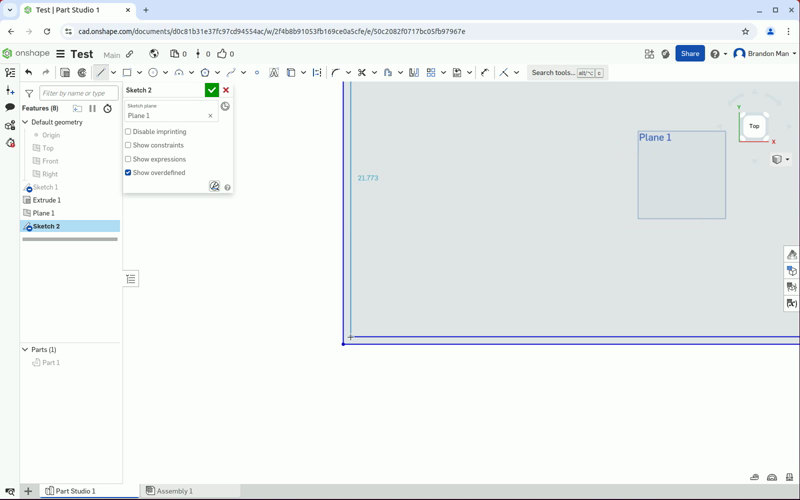
scroll(6)
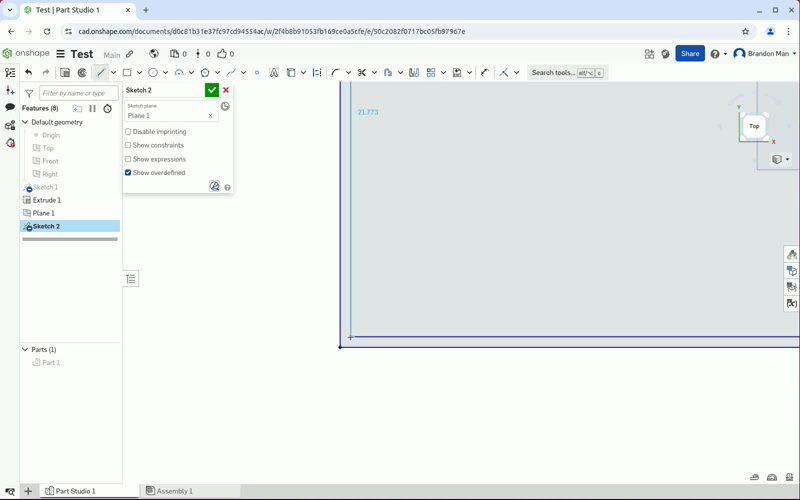
scroll(6)
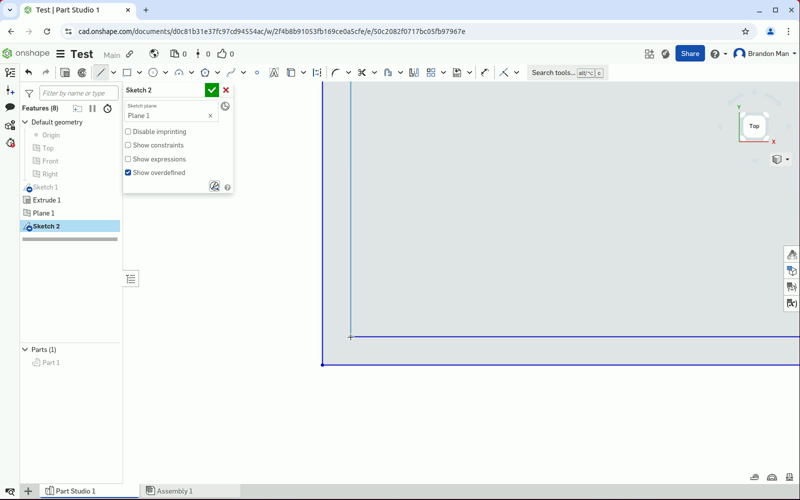
key_up(shift)
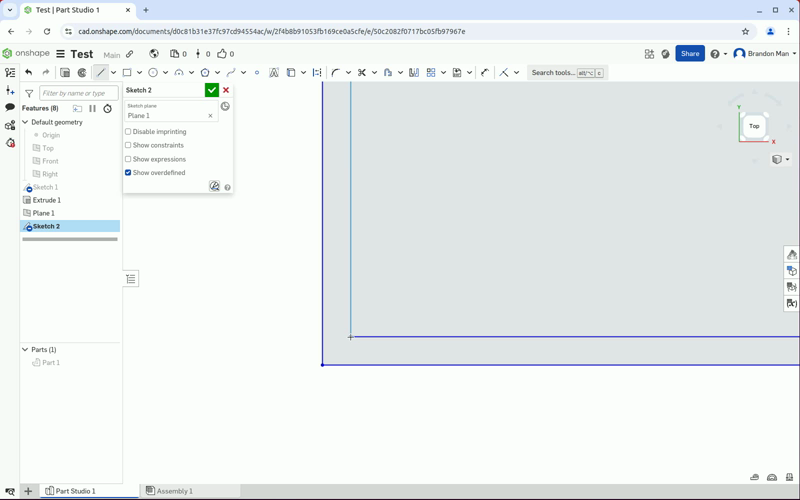
click(350, 336)
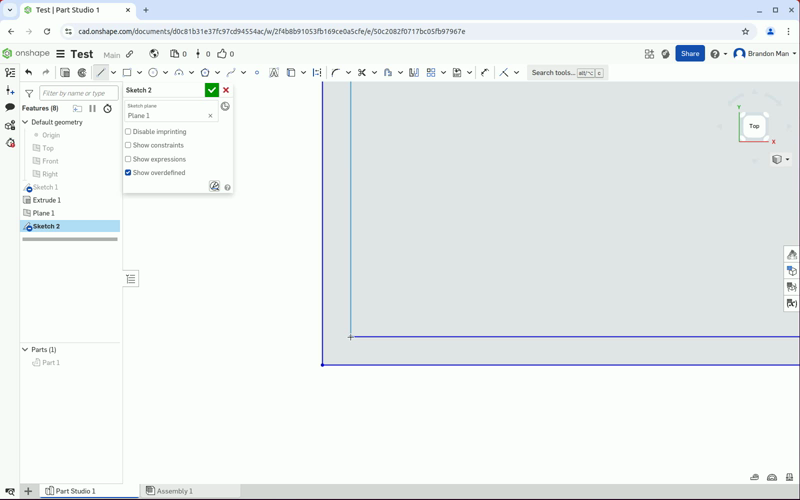
scroll(-6)
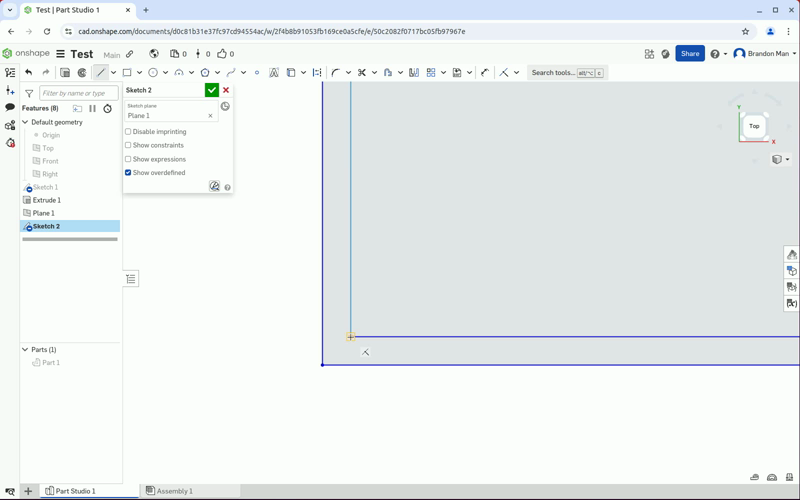
scroll(-6)
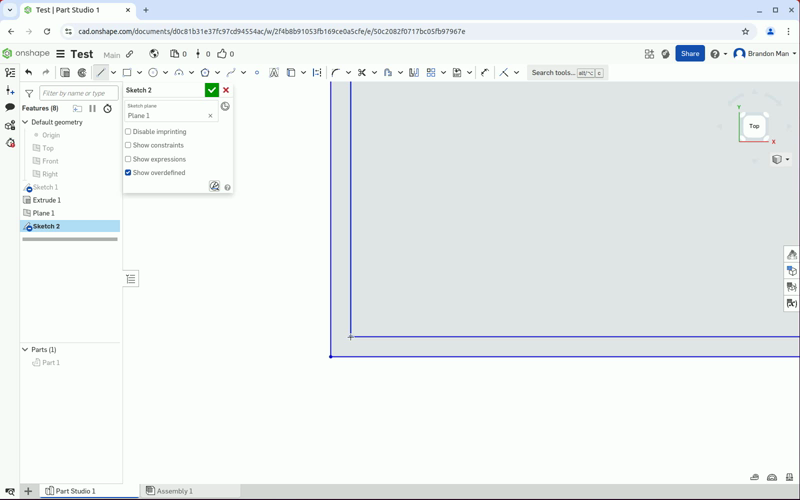
scroll(-6)
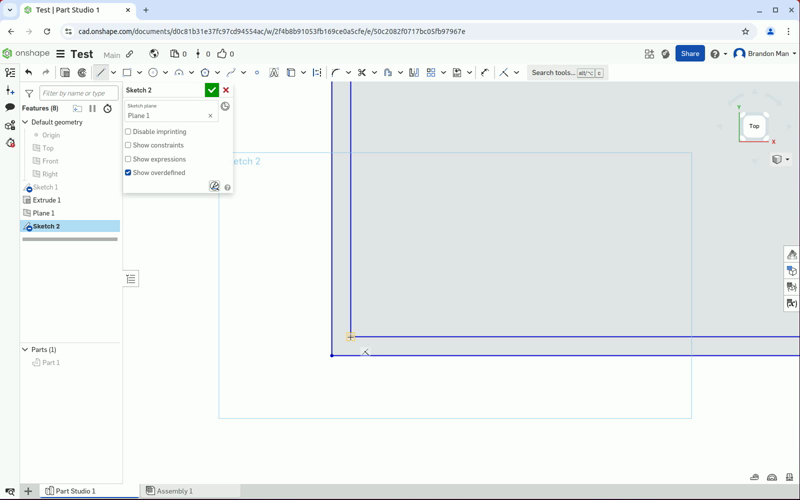
scroll(-6)
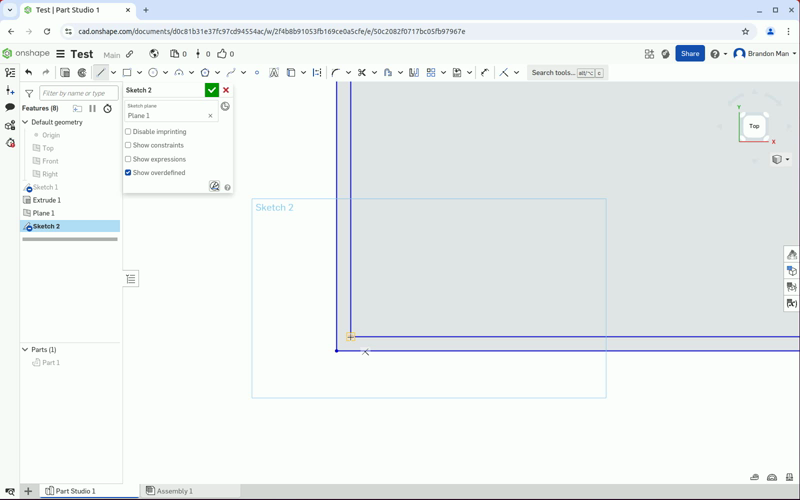
scroll(-6)
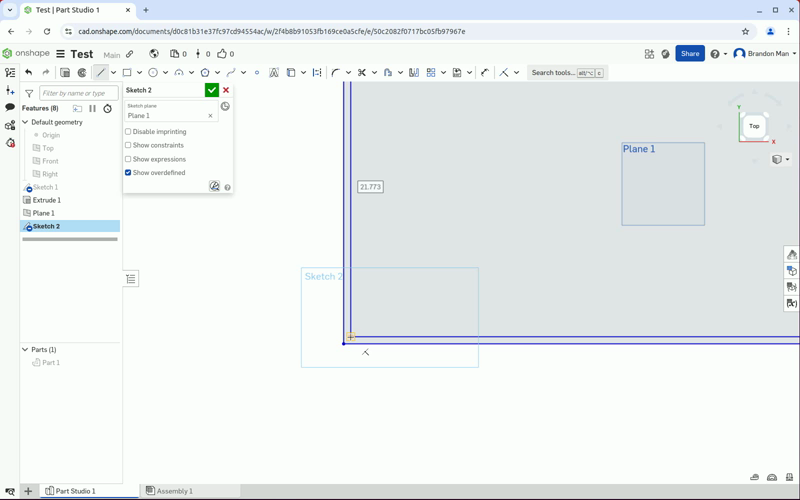
scroll(-6)
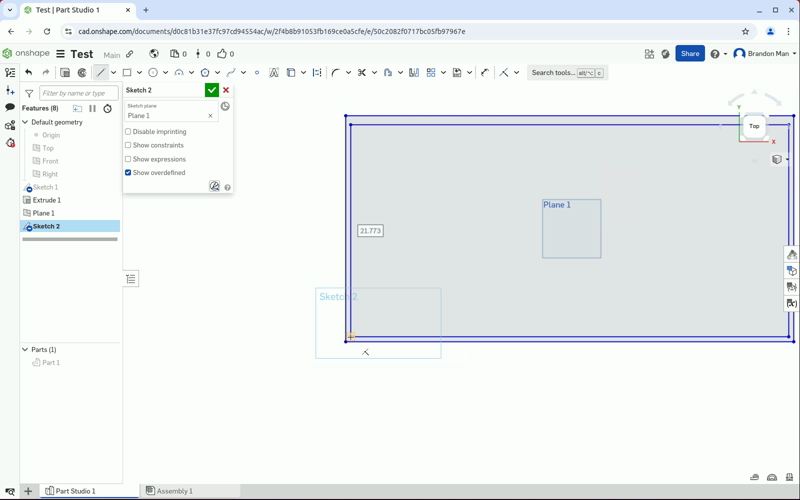
scroll(-6)
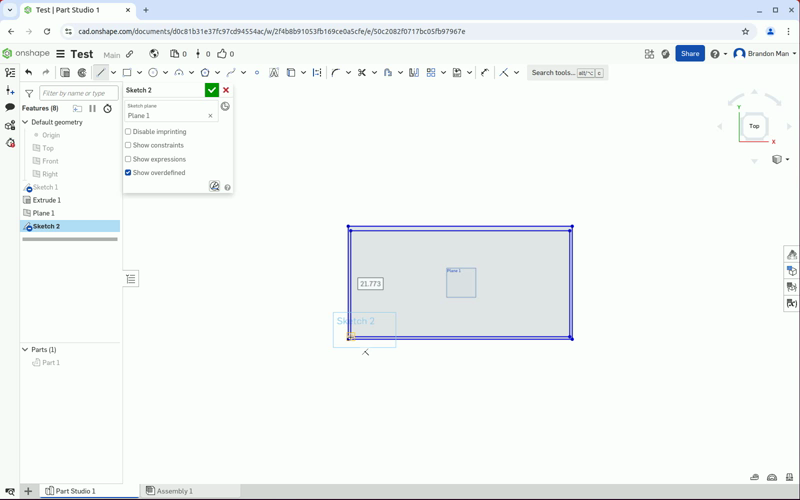
key(esc)
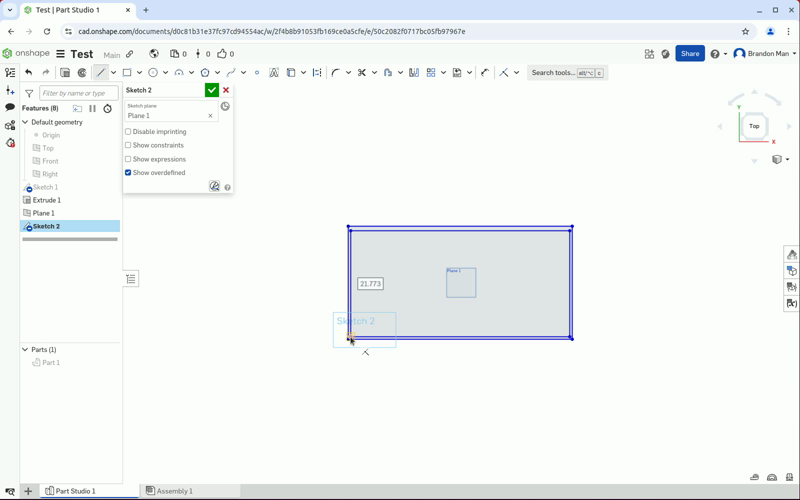
mouse_move(485, 227)
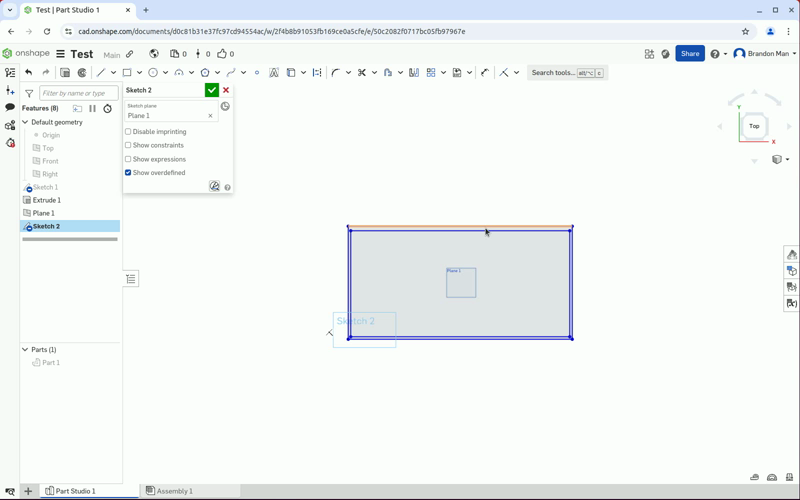
click(485, 227)
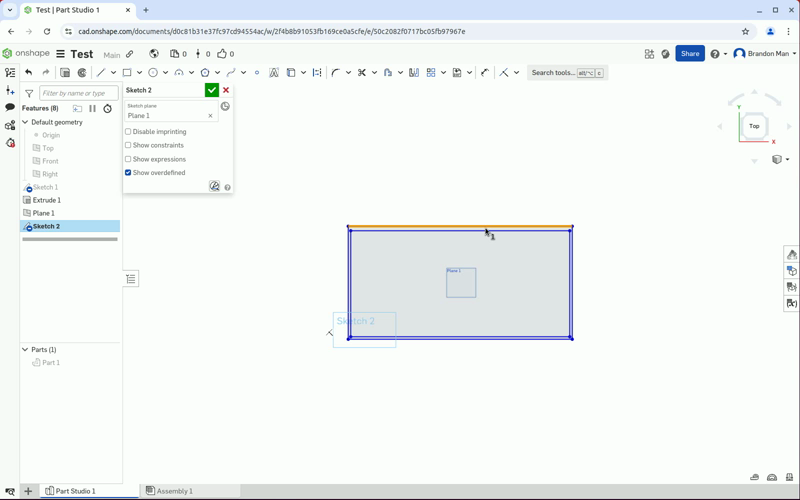
mouse_move(73, 352)
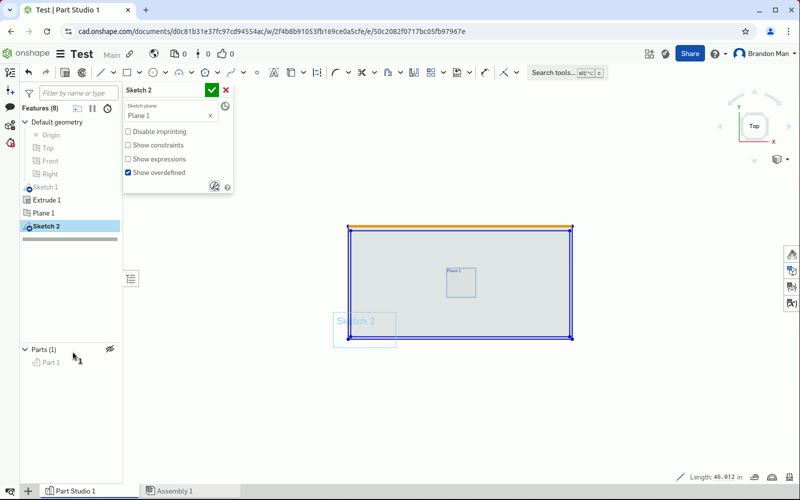
key(shift+y)
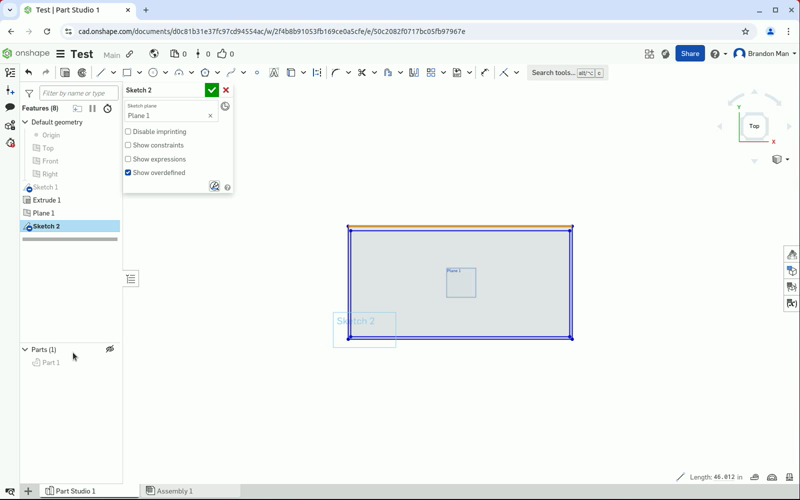
key(shift+e)
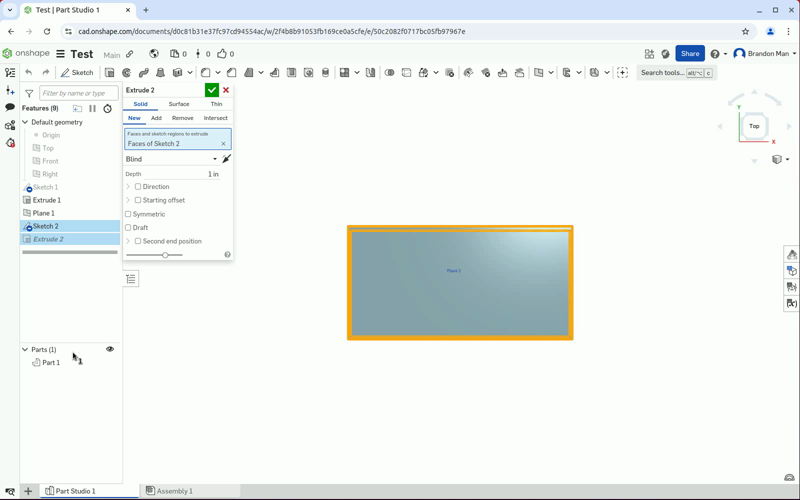
mouse_move(143, 106)
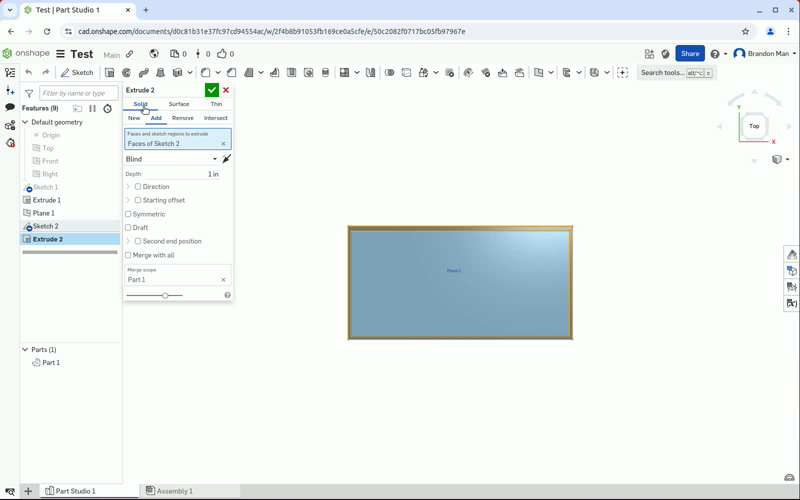
click(143, 106)
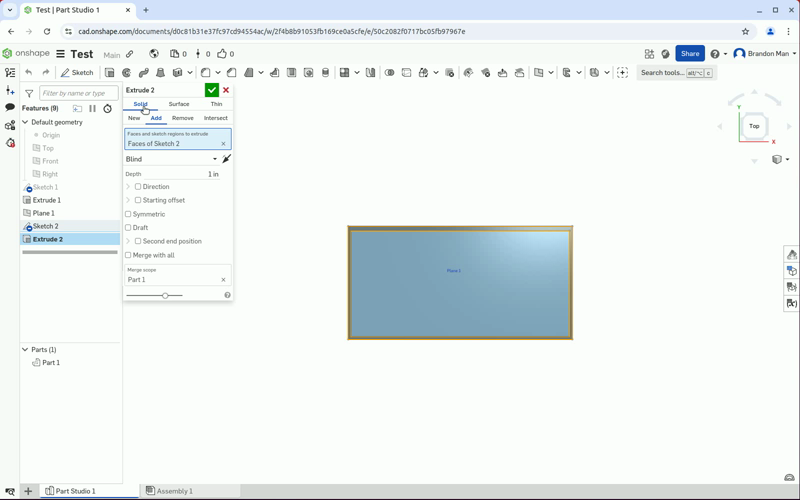
mouse_move(137, 120)
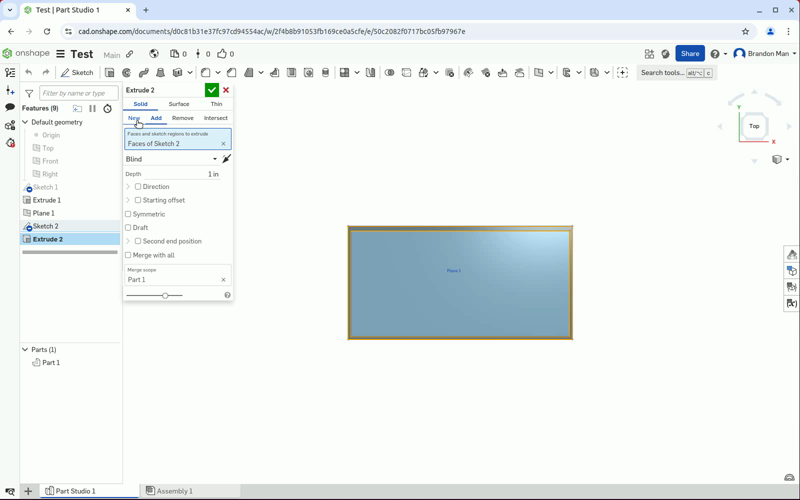
click(137, 120)
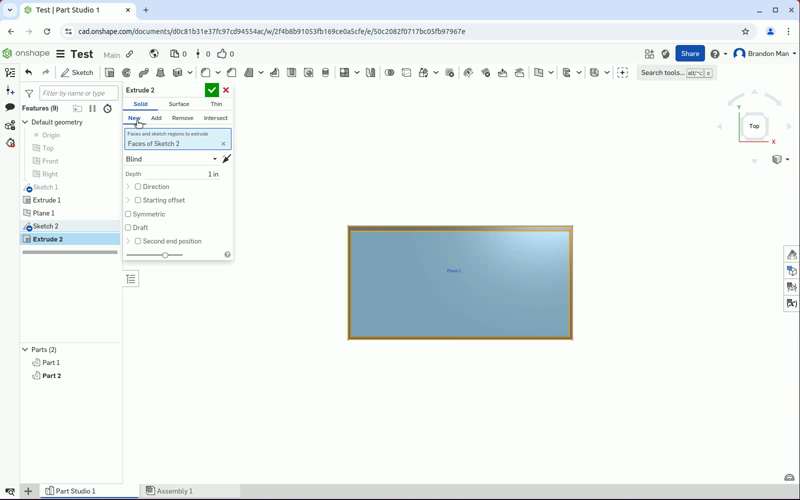
key(tab, 4)
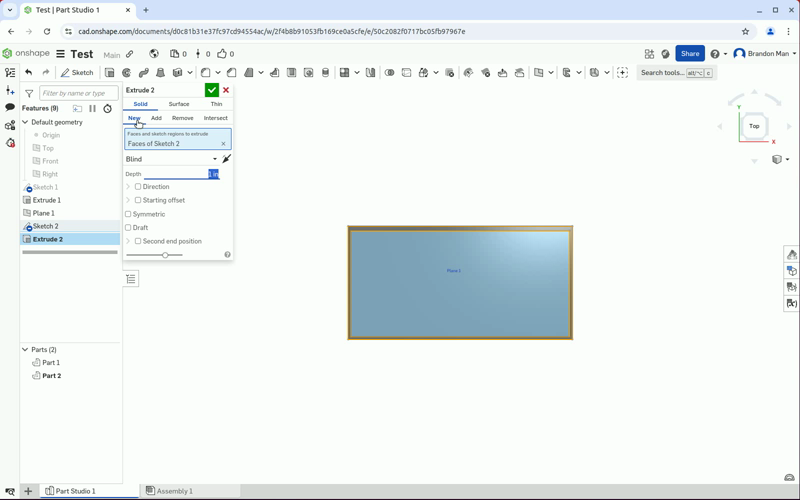
text(0.481)
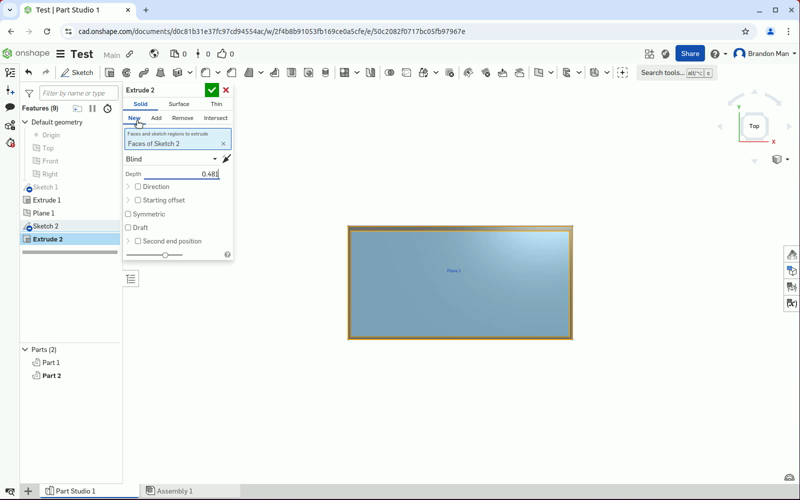
key(enter)
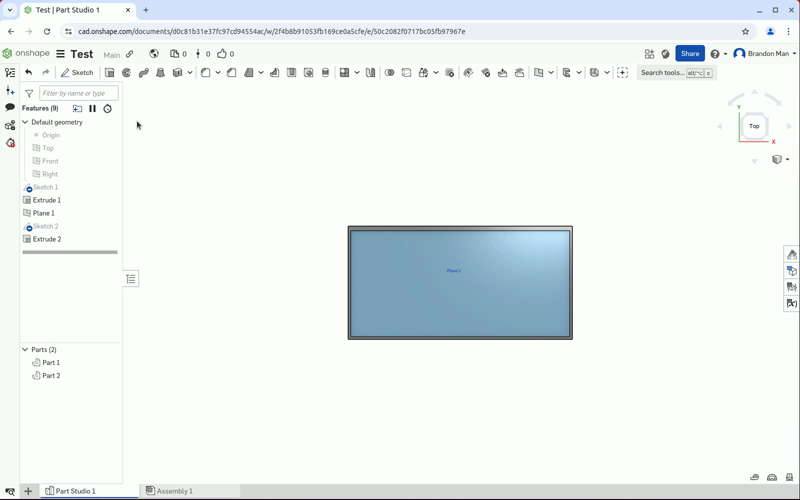
key(shift+h)
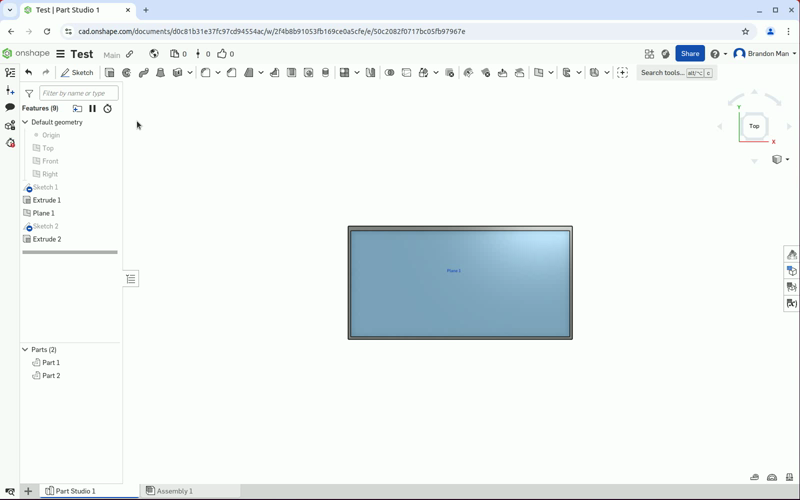
key(shift+h)
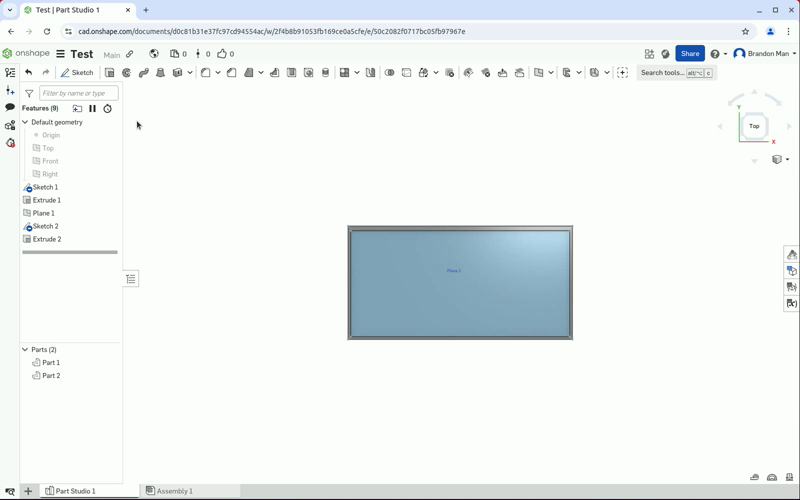
key(shift+7)
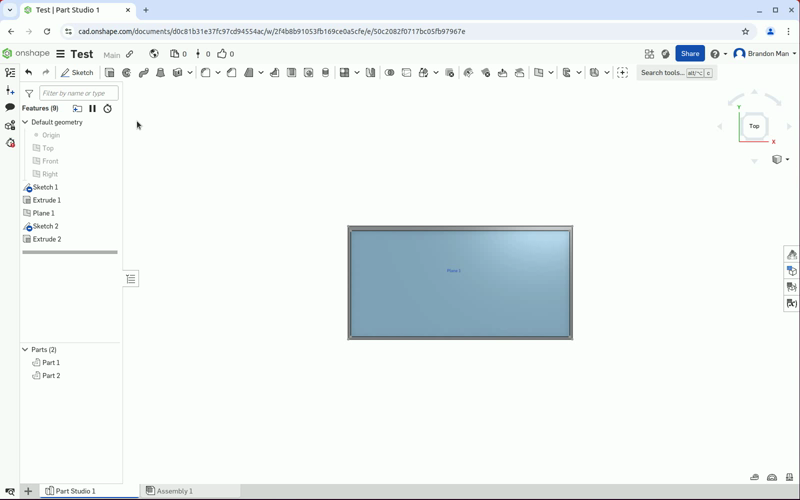
key(up, 3)
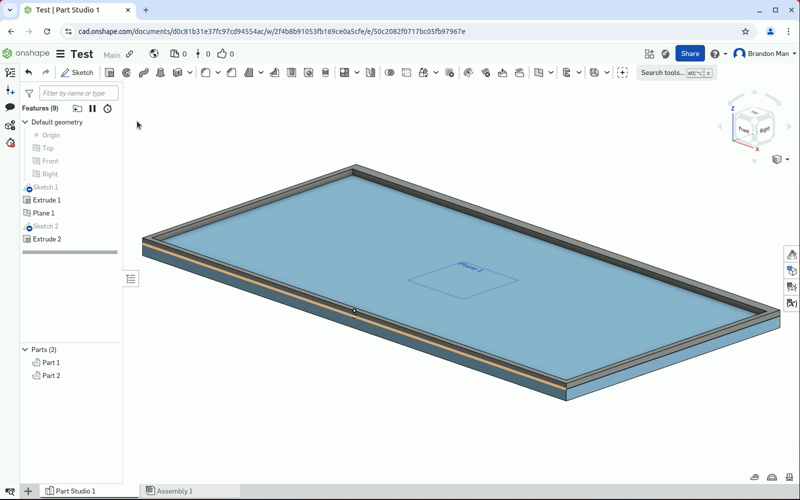
key(left, 3)
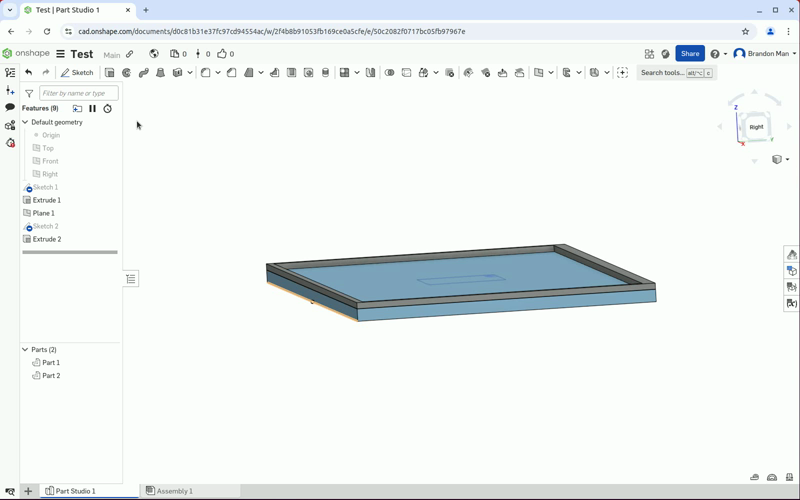
key(right, 3)
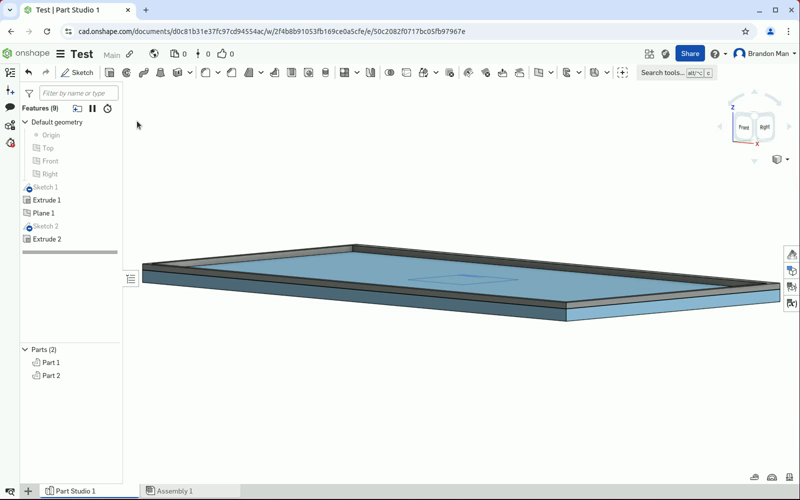
key(down, 3)
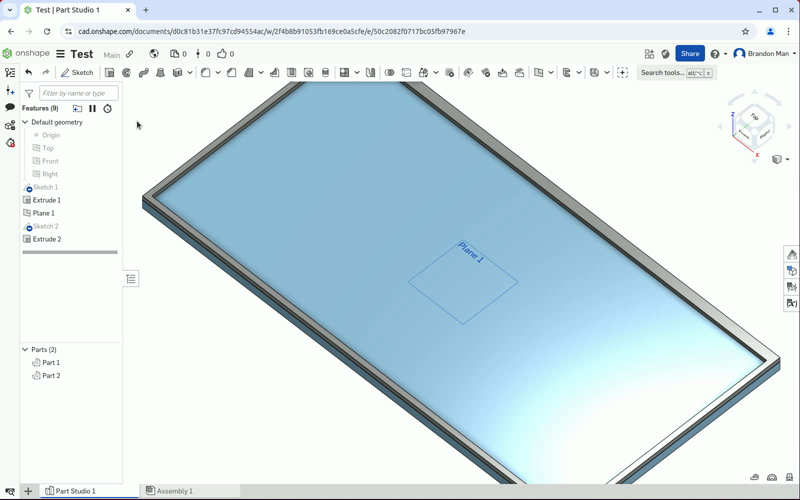
mouse_move(73, 189)
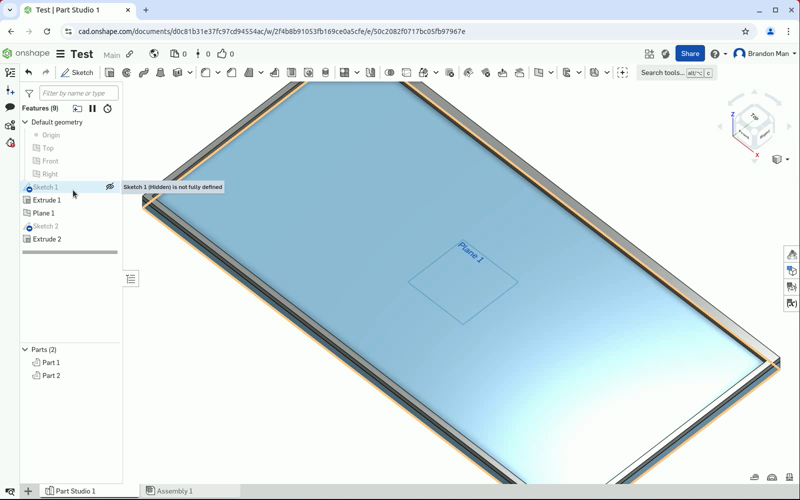
click(73, 189)